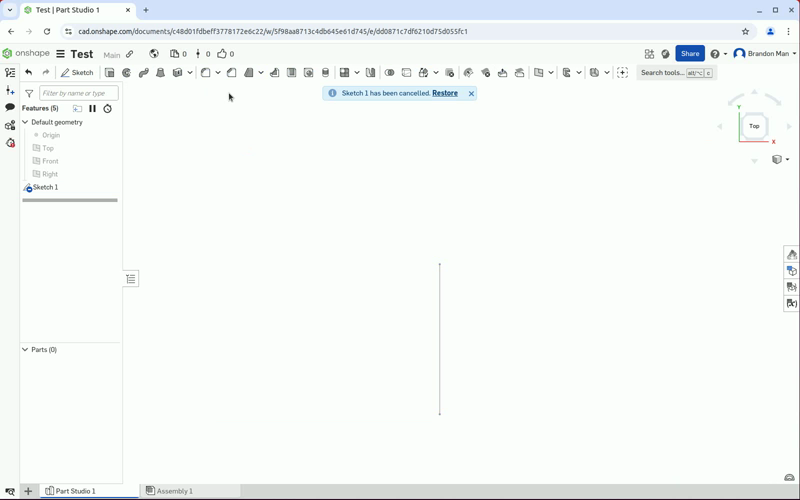
key(shift+h)
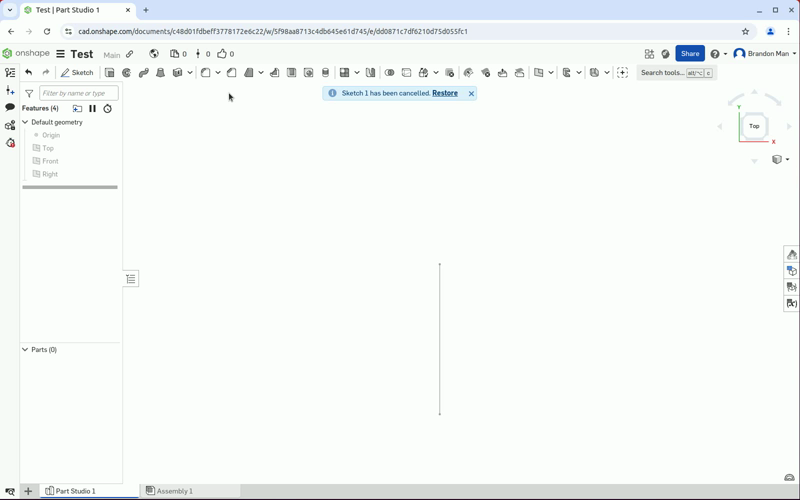
key(shift+s)
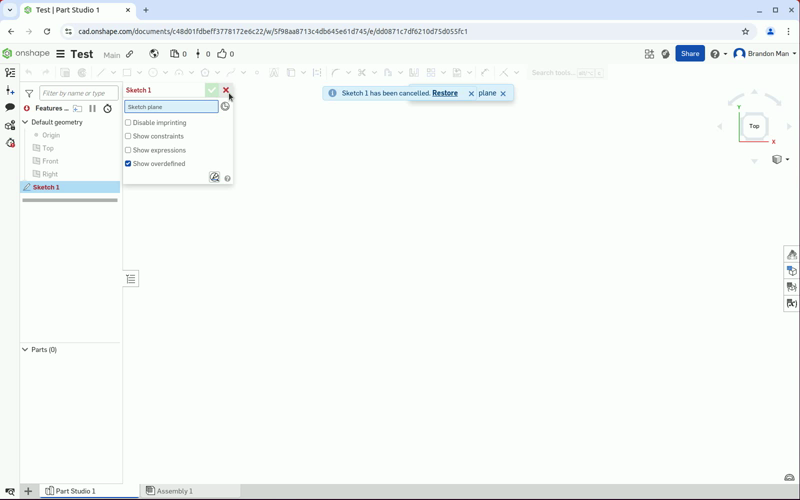
mouse_move(73, 150)
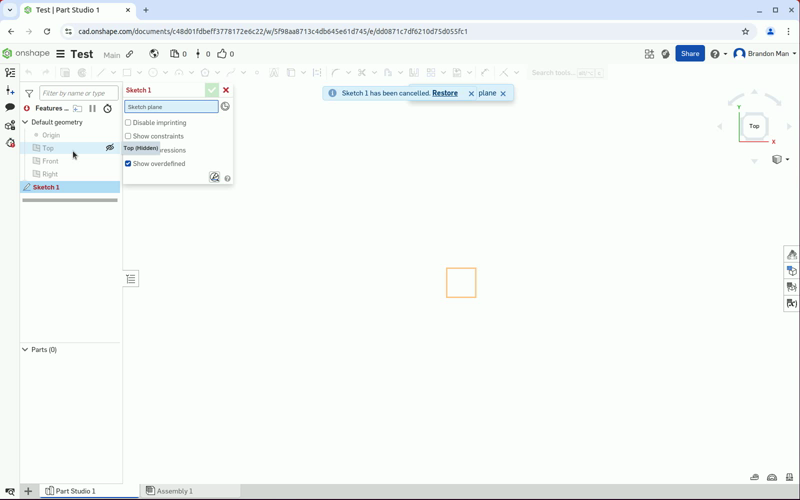
click(73, 150)
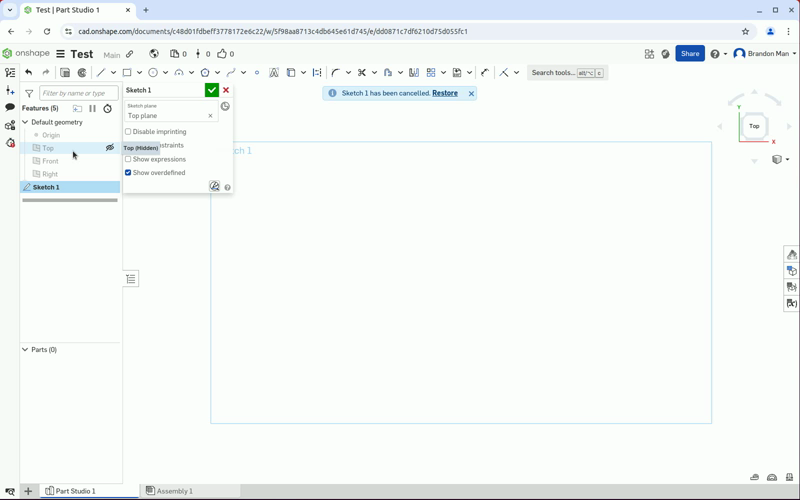
mouse_move(73, 352)
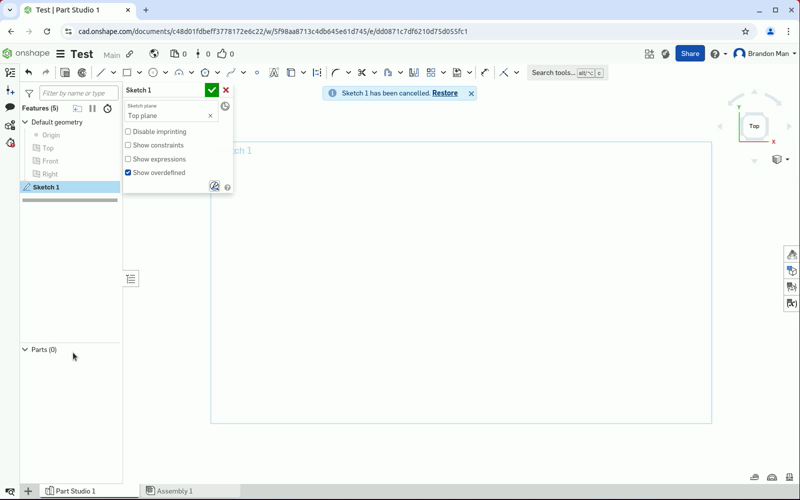
key(y)
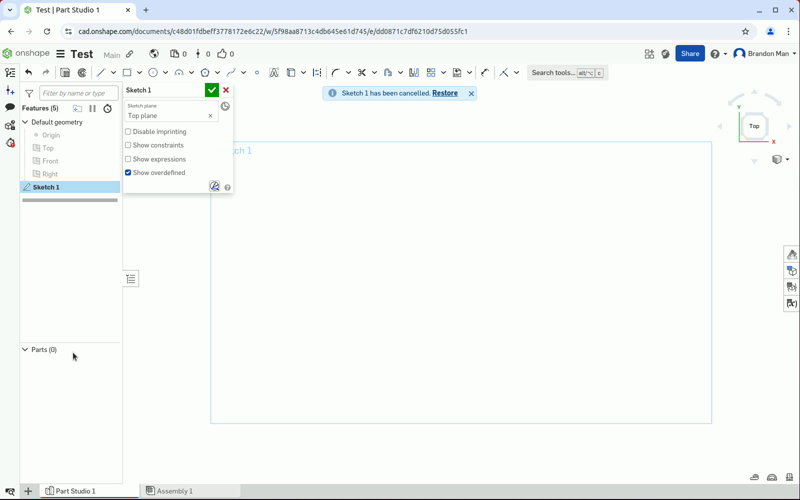
key(l)
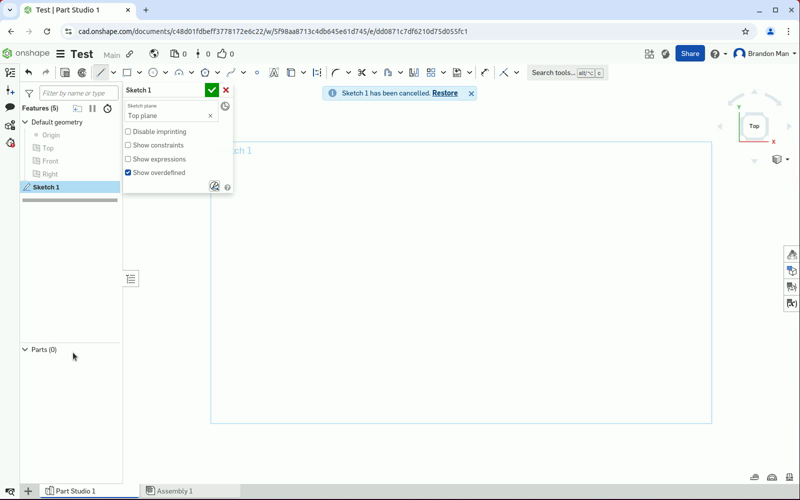
key_down(shift)
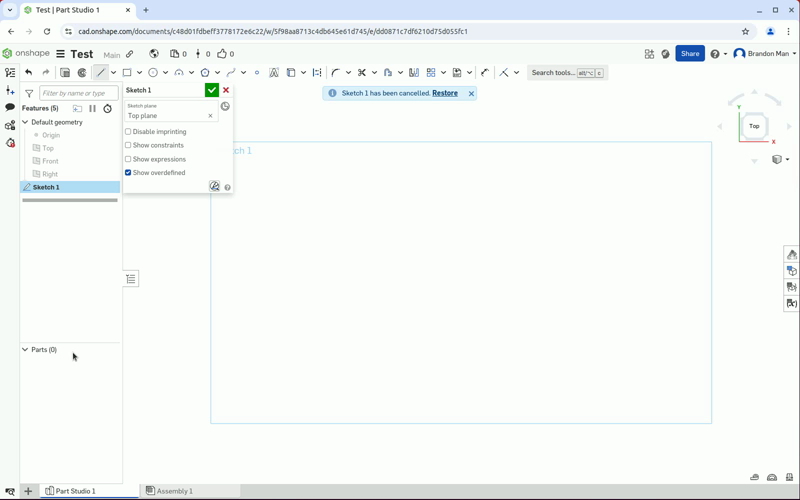
mouse_move(385, 357)
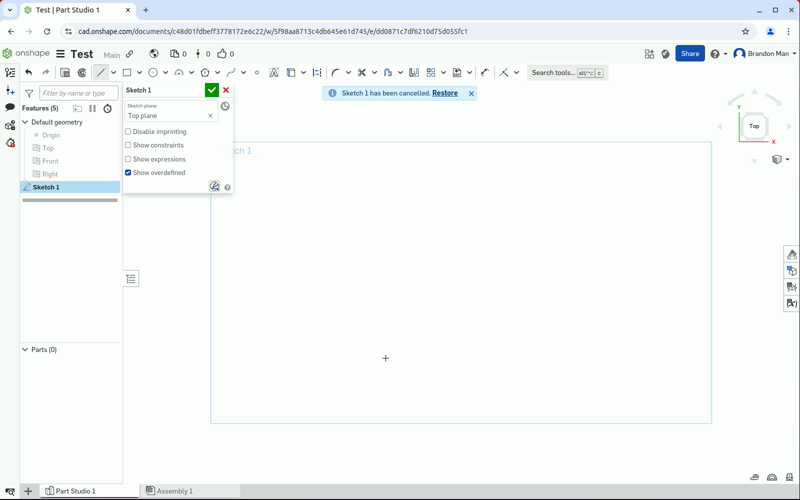
click(385, 357)
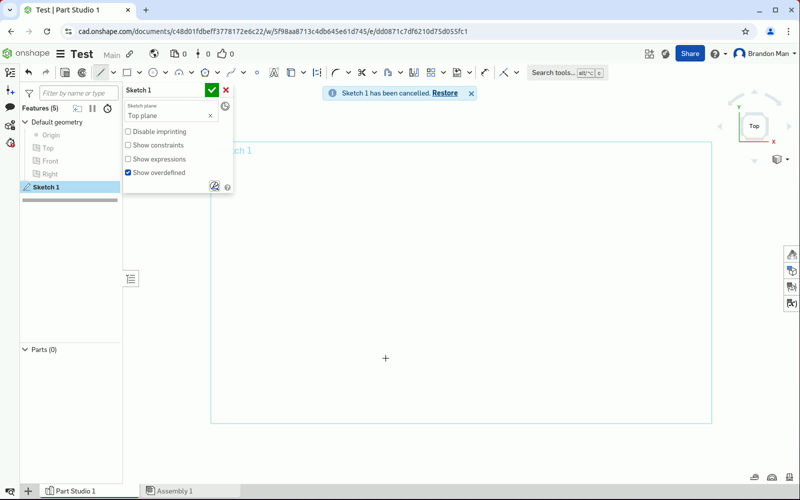
key_up(shift)
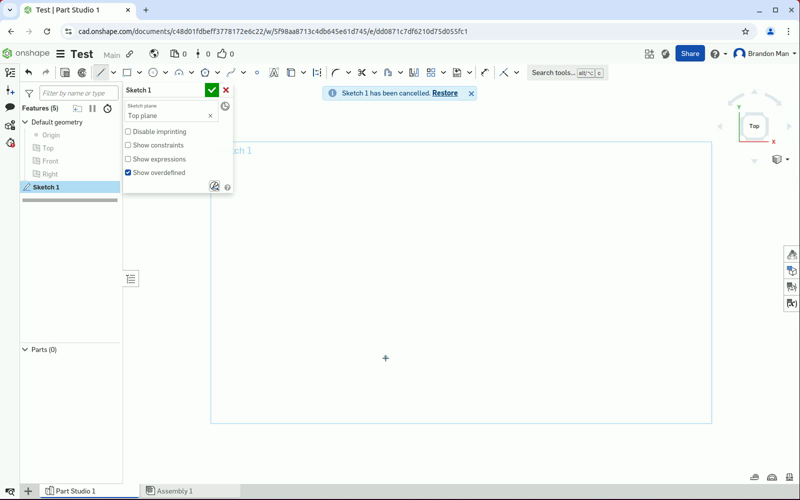
key_down(shift)
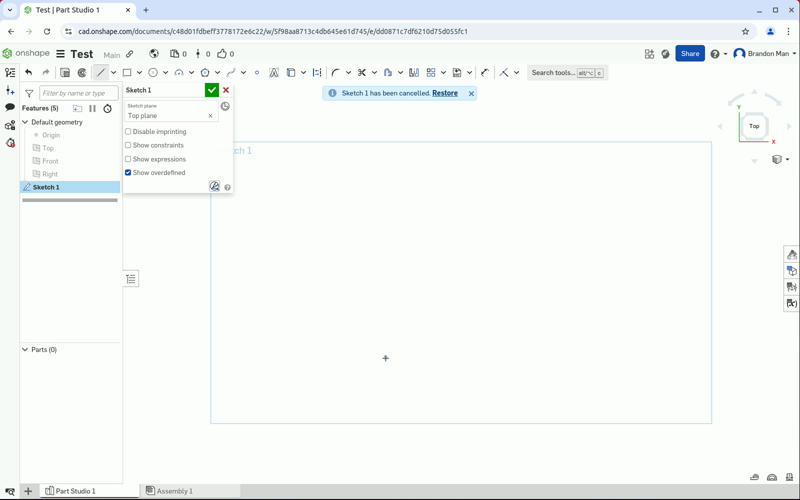
mouse_move(535, 357)
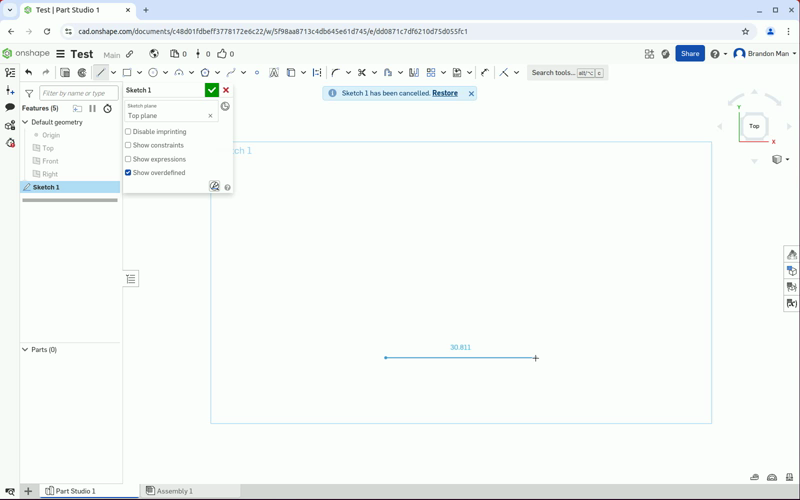
click(535, 357)
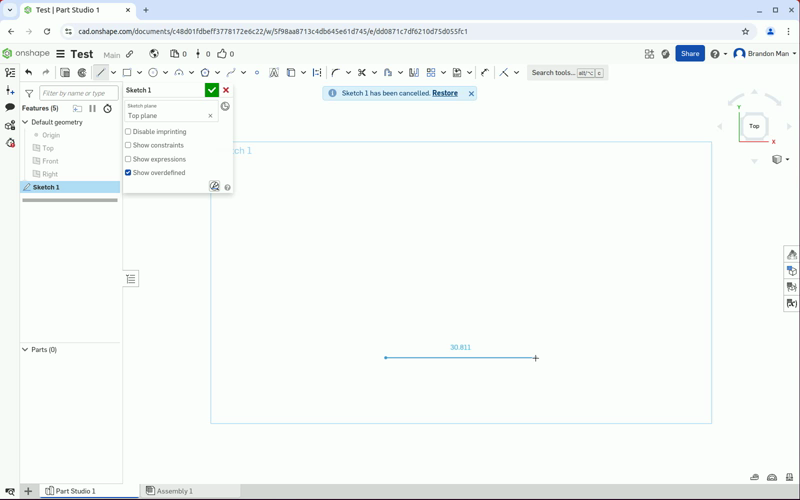
key_up(shift)
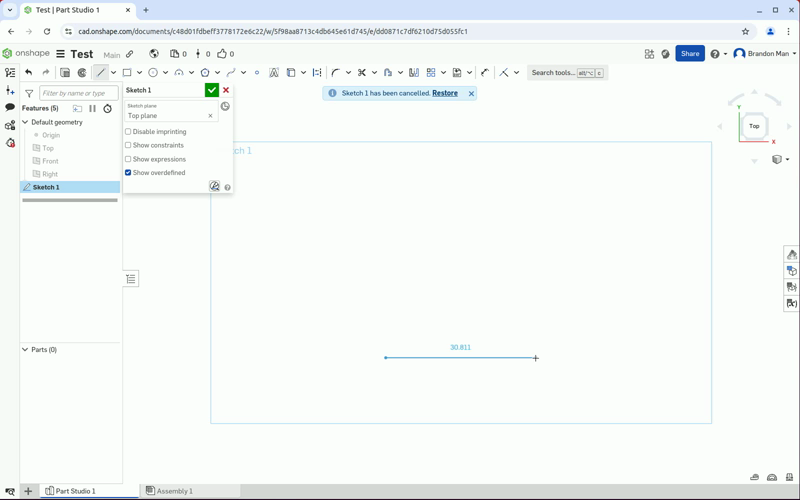
key_down(shift)
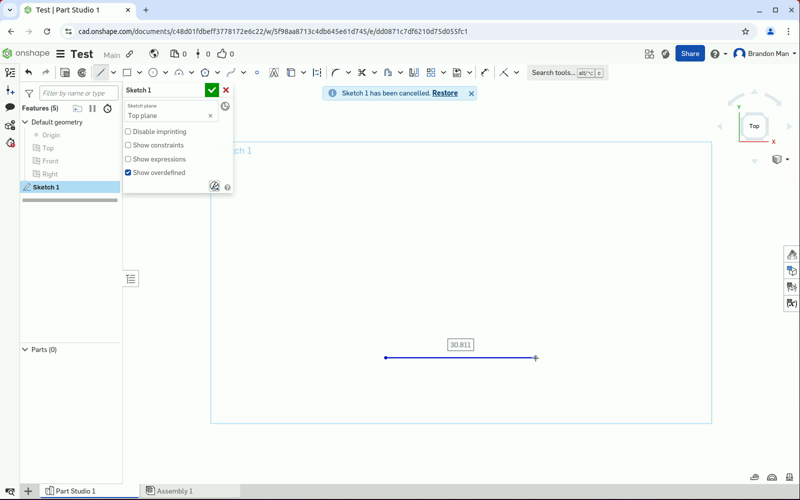
mouse_move(535, 208)
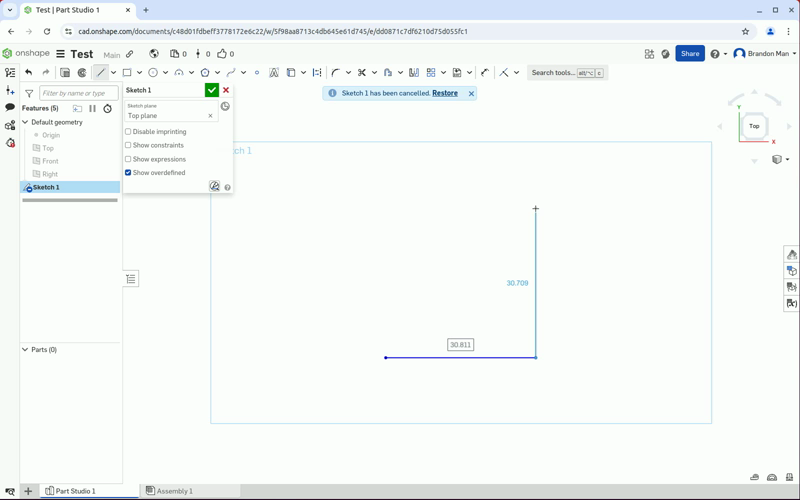
click(535, 208)
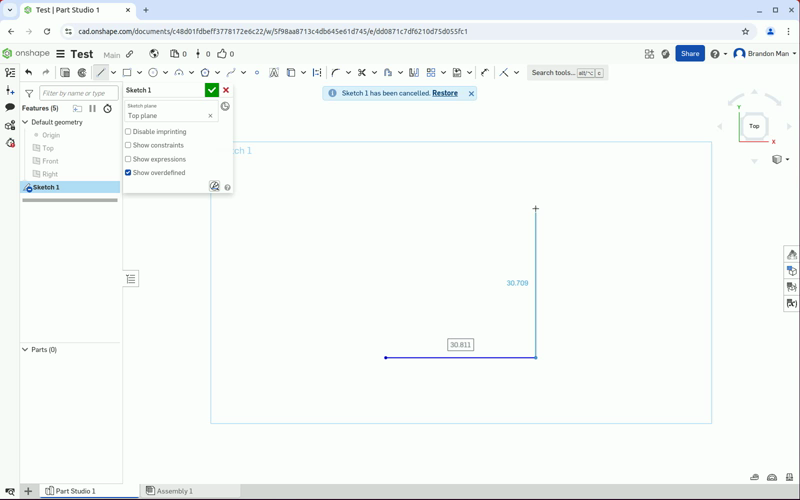
key_up(shift)
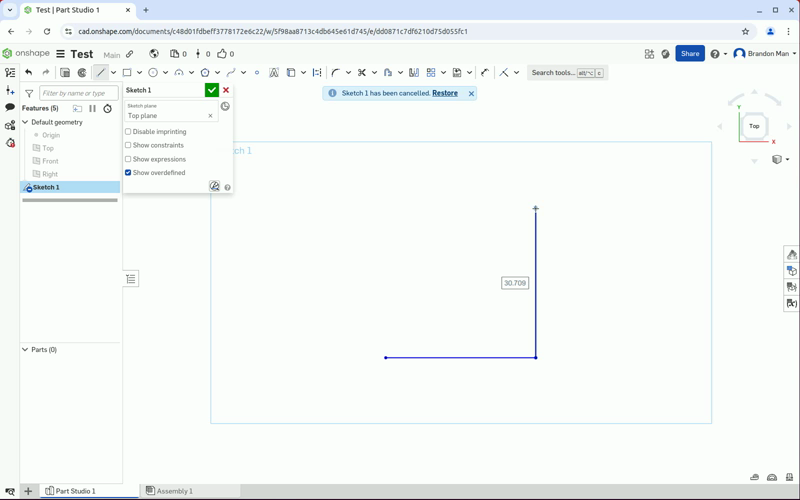
key_down(shift)
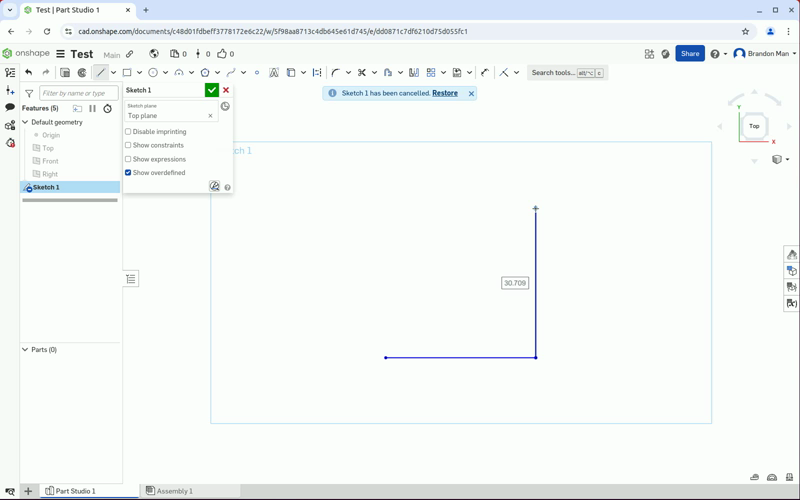
mouse_move(385, 208)
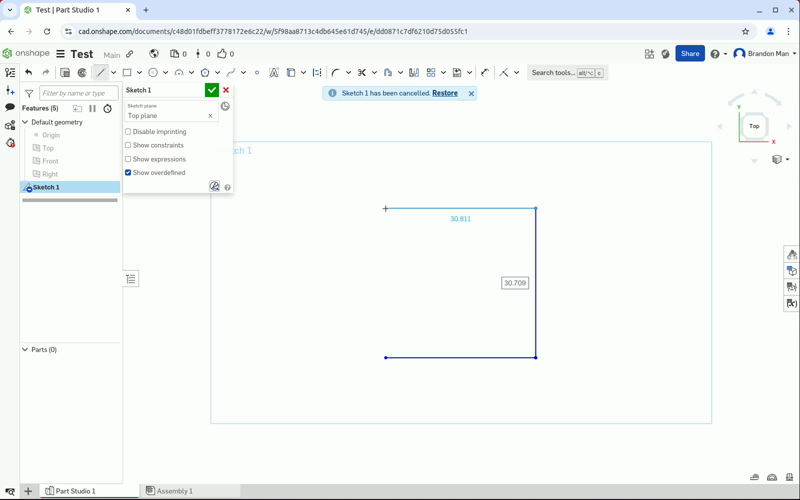
click(385, 208)
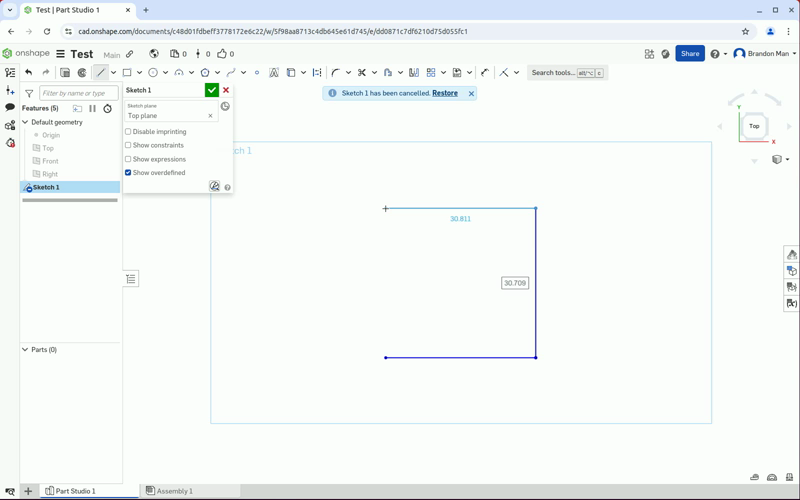
key_up(shift)
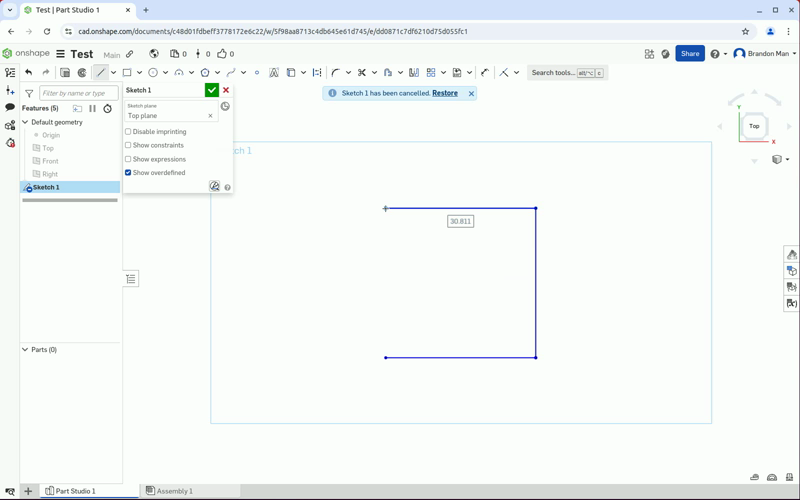
key_down(shift)
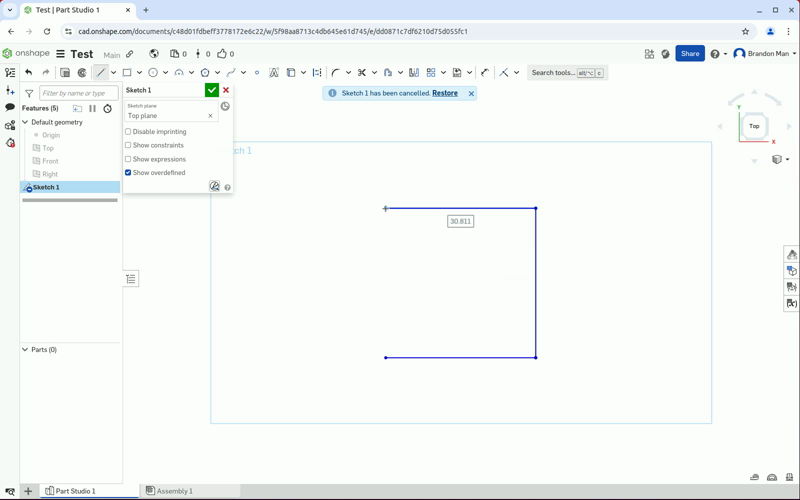
mouse_move(385, 357)
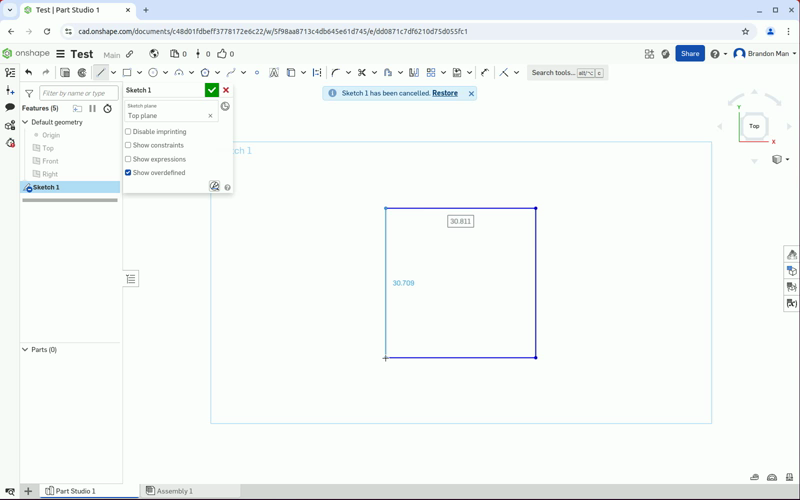
key_up(shift)
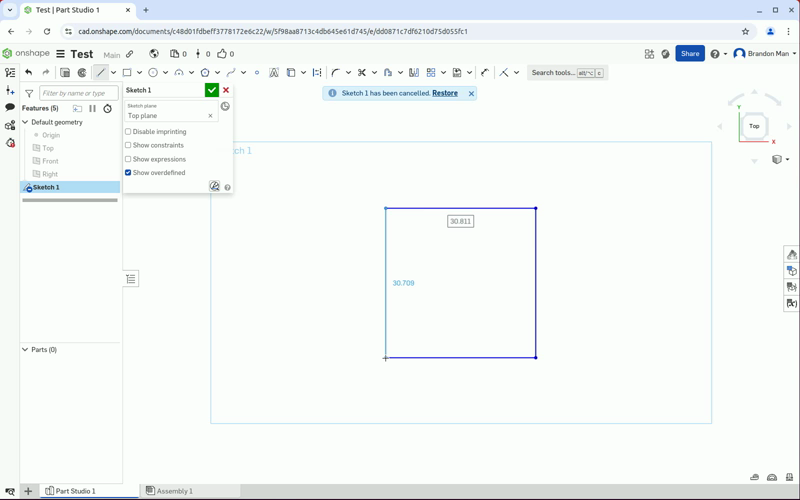
click(385, 357)
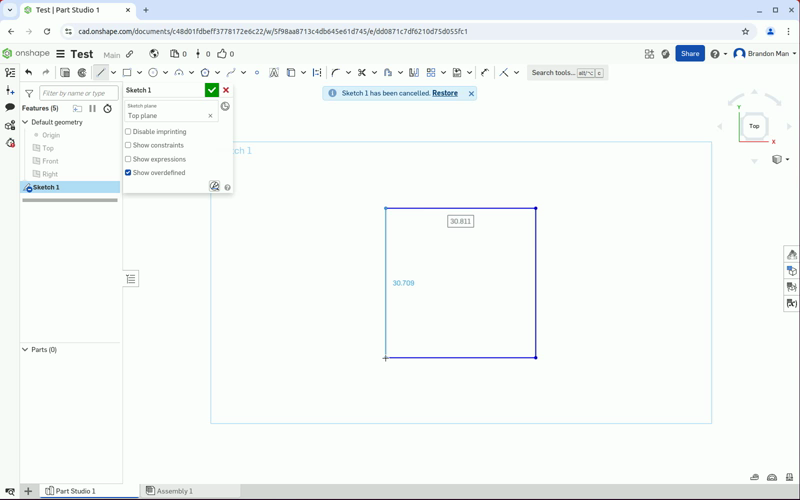
key(esc)
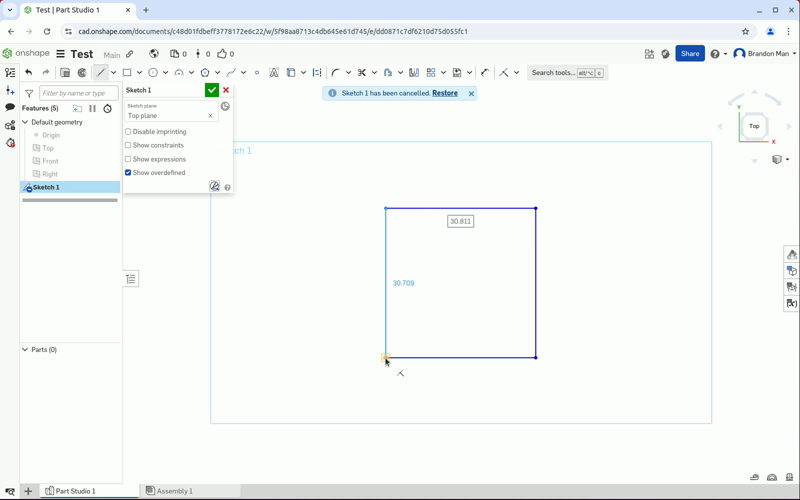
mouse_move(425, 227)
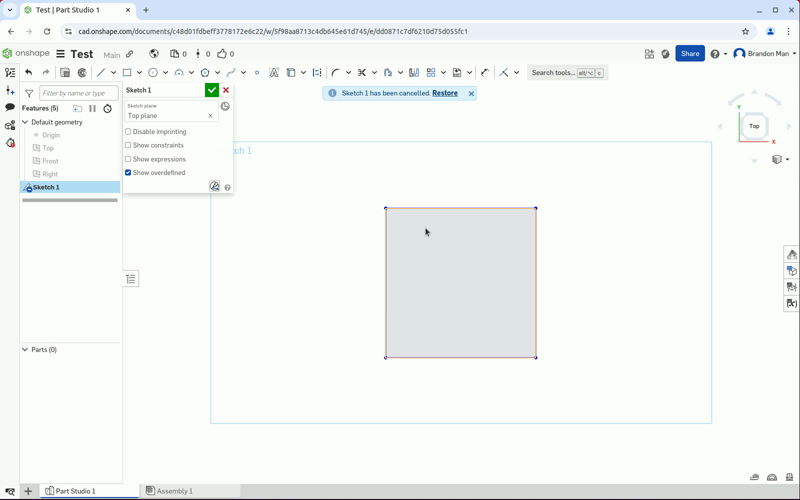
click(425, 227)
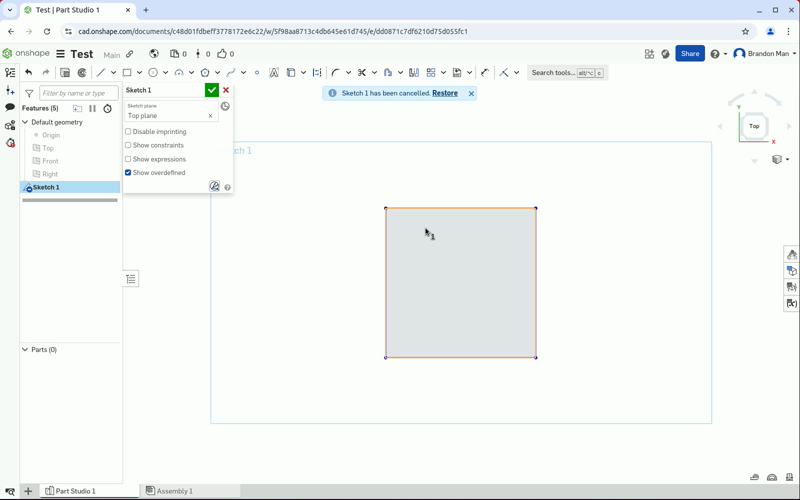
mouse_move(73, 352)
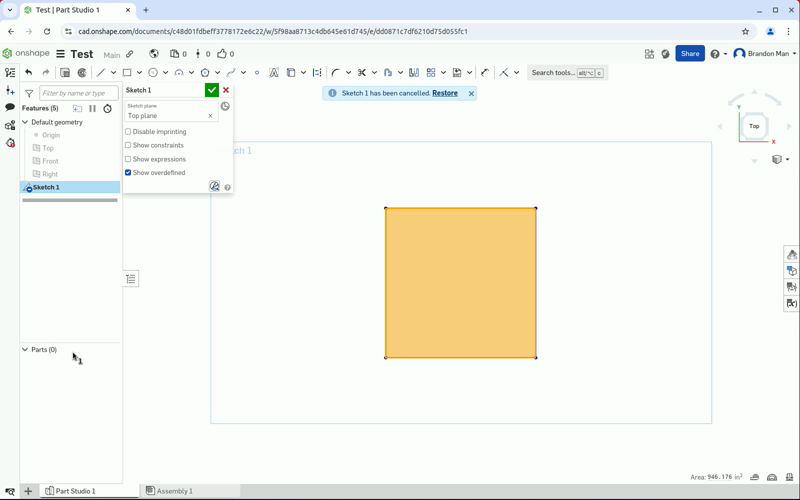
key(shift+y)
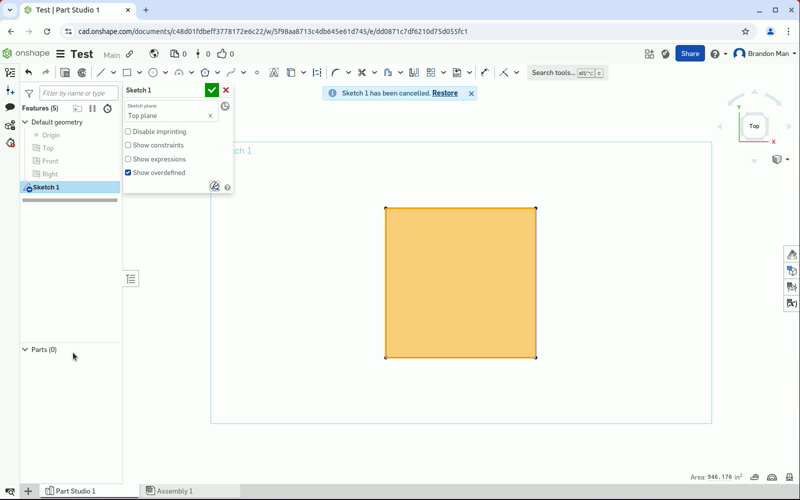
key(shift+e)
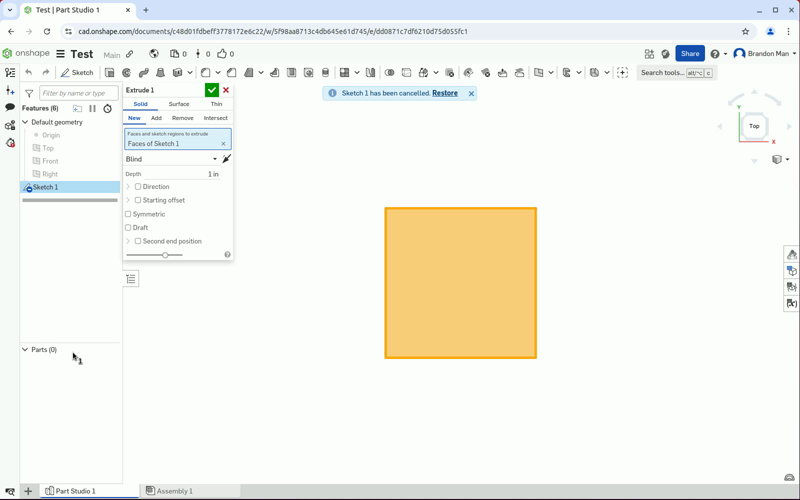
mouse_move(143, 106)
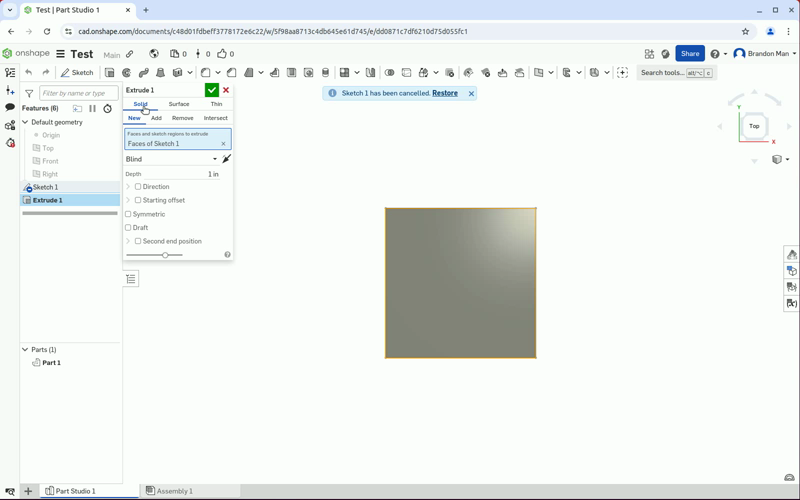
click(143, 106)
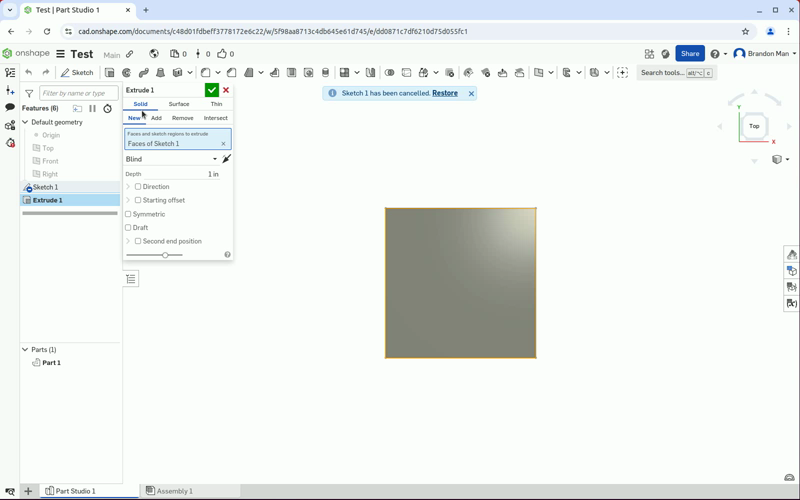
mouse_move(137, 120)
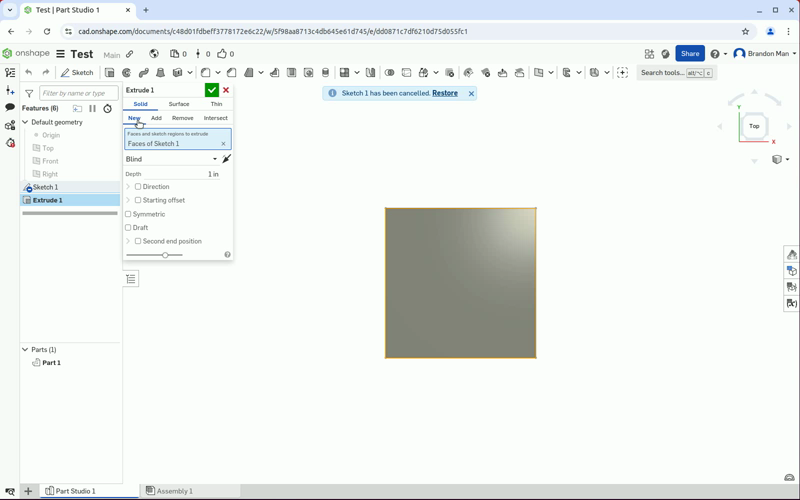
click(137, 120)
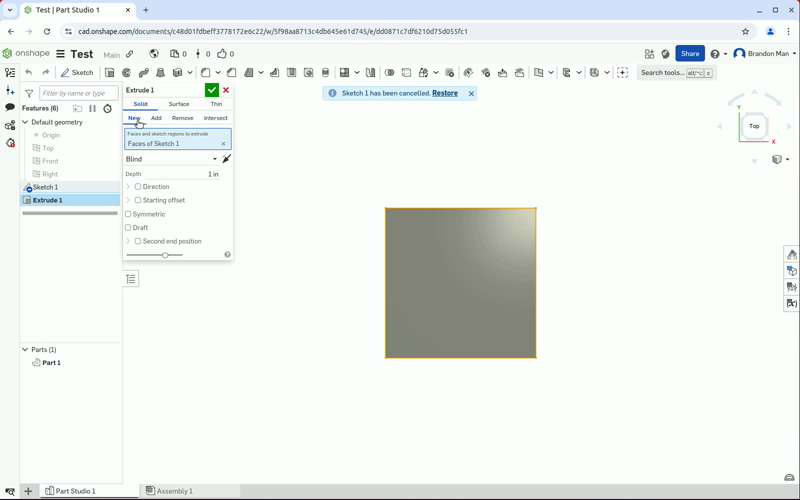
key(tab, 4)
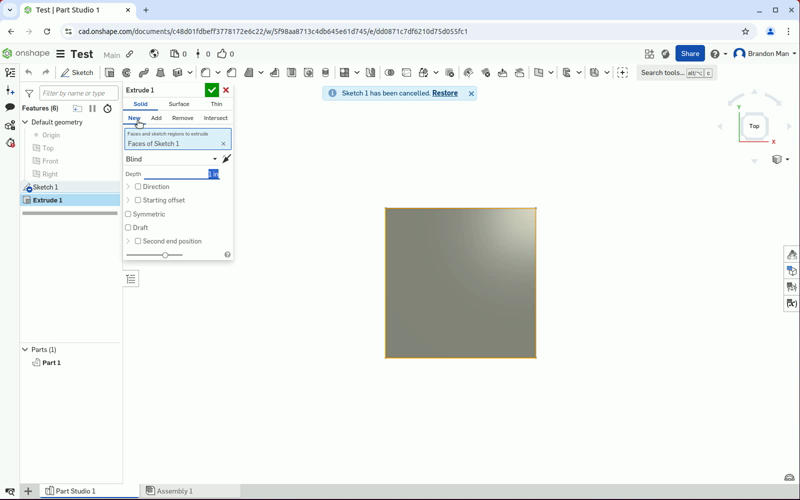
text(7.703)
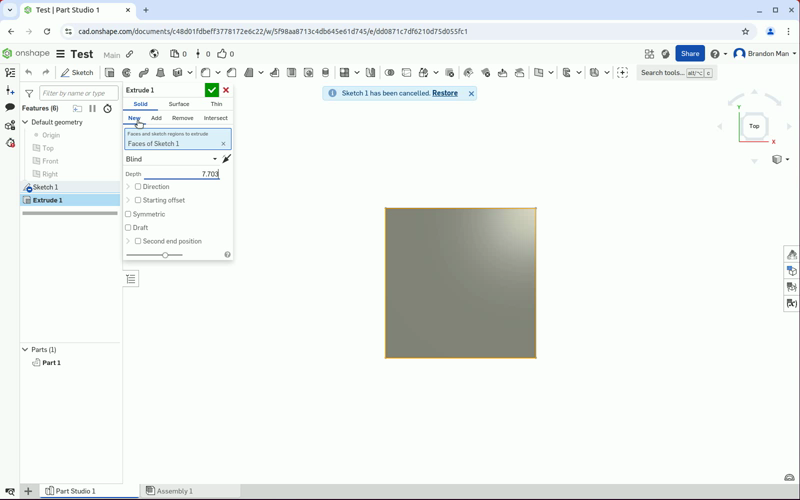
key(enter)
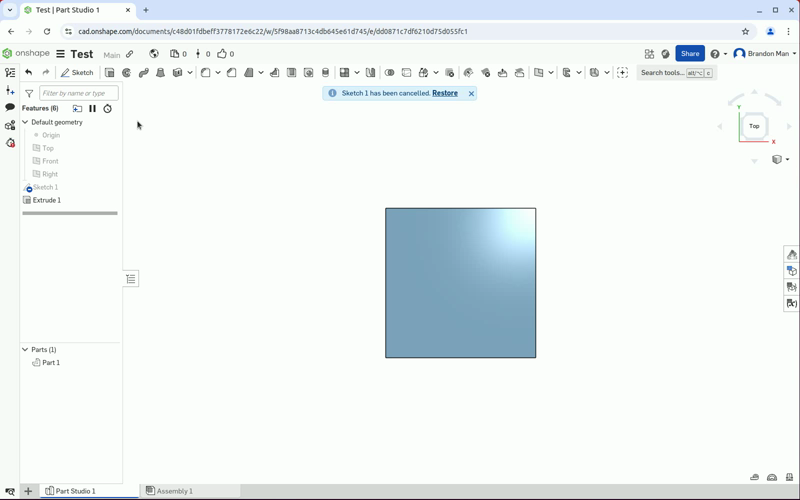
key(shift+h)
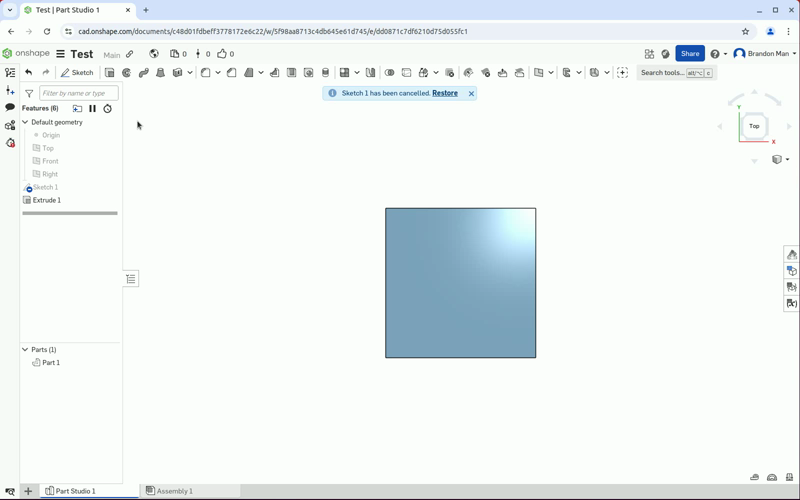
key(shift+h)
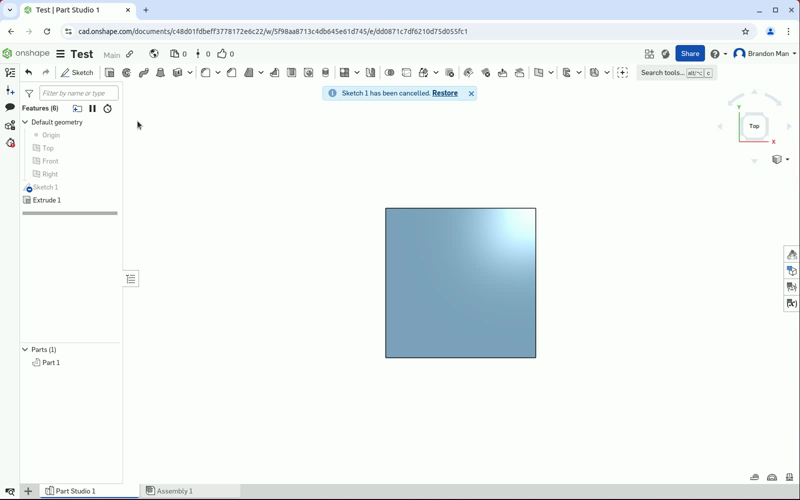
mouse_move(73, 189)
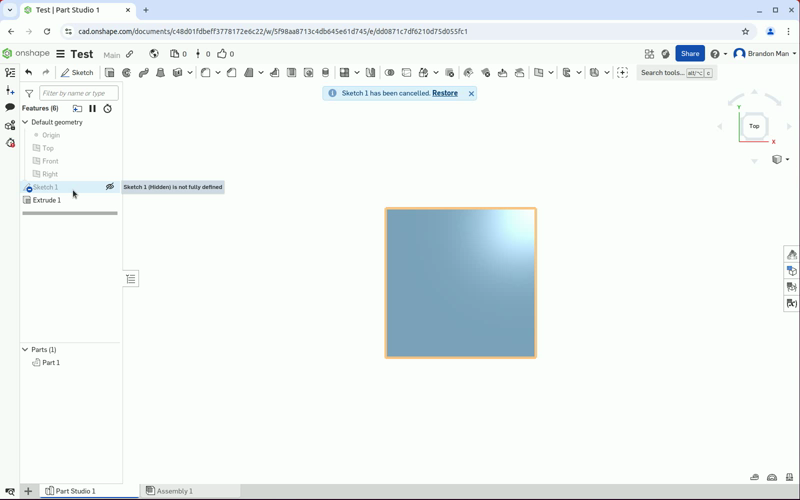
click(73, 189)
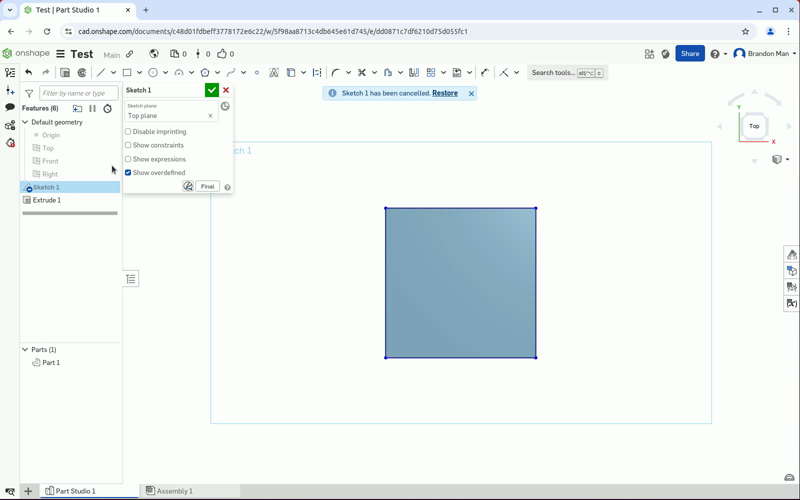
mouse_move(229, 92)
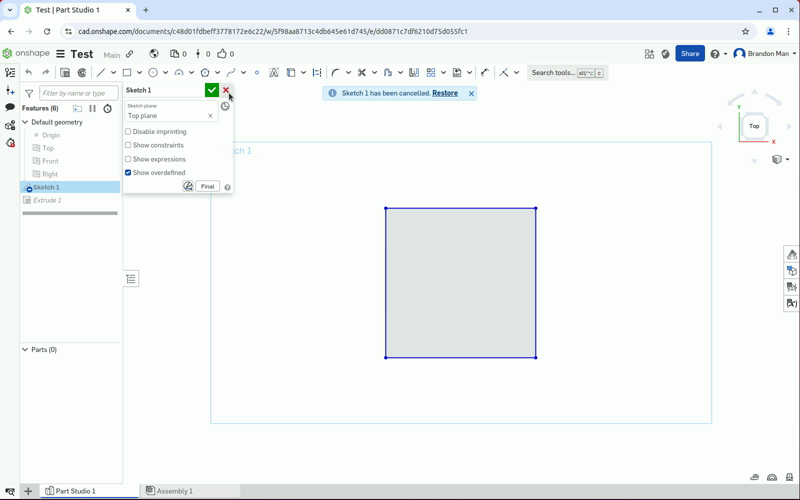
click(229, 92)
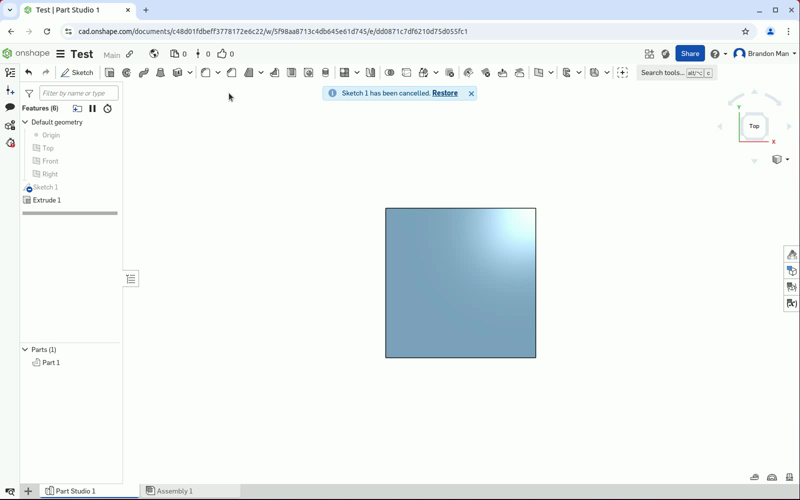
mouse_move(541, 75)
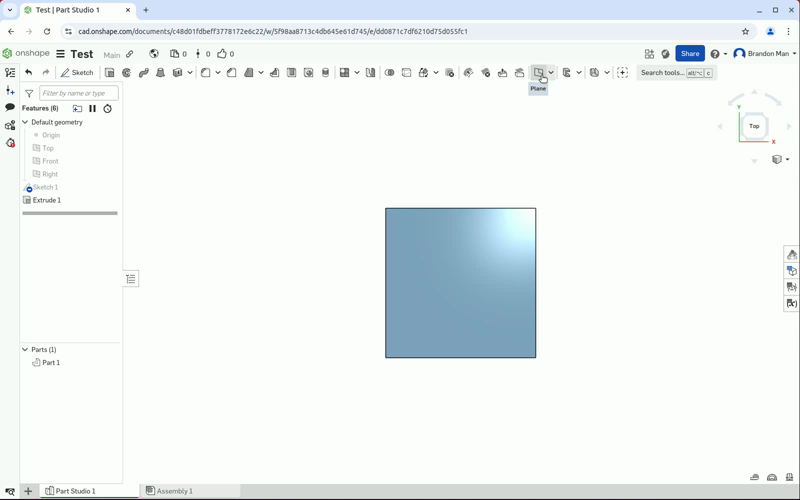
click(541, 75)
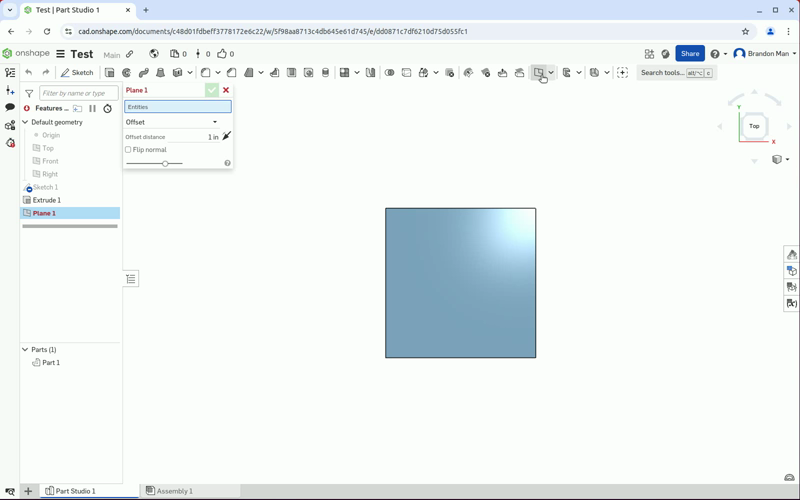
mouse_move(73, 150)
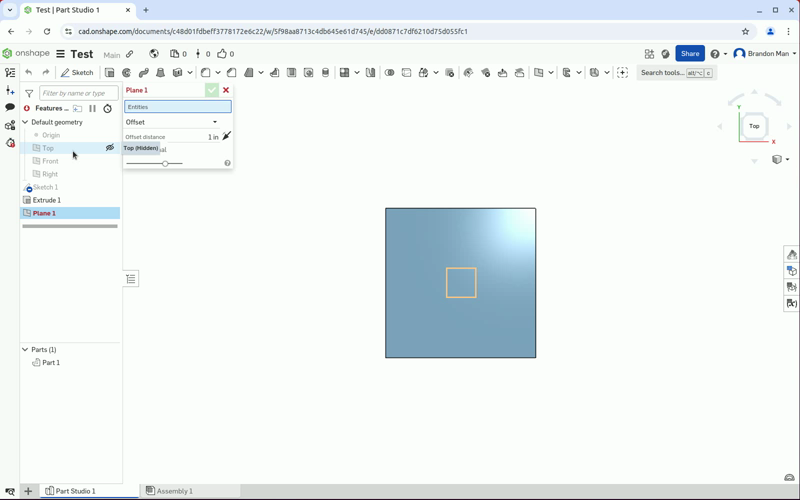
click(73, 150)
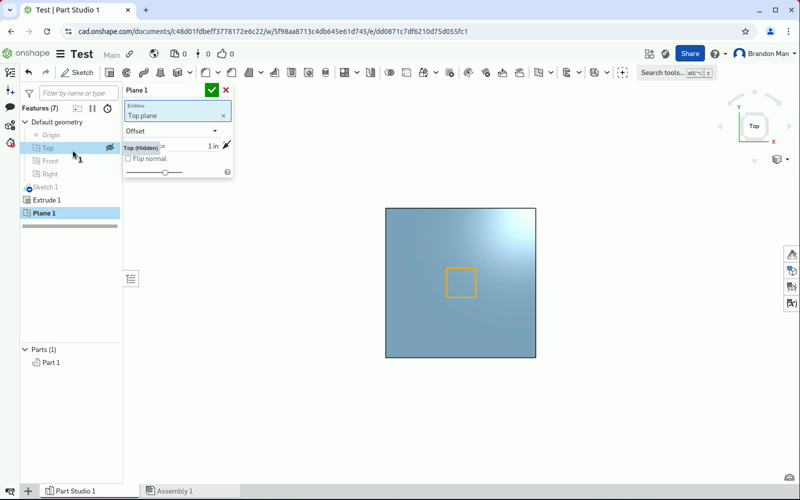
key(tab, 2)
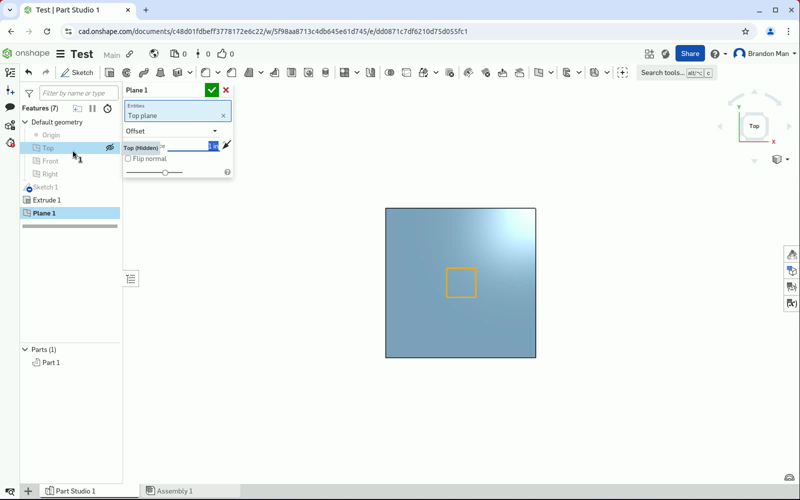
text(7.703)
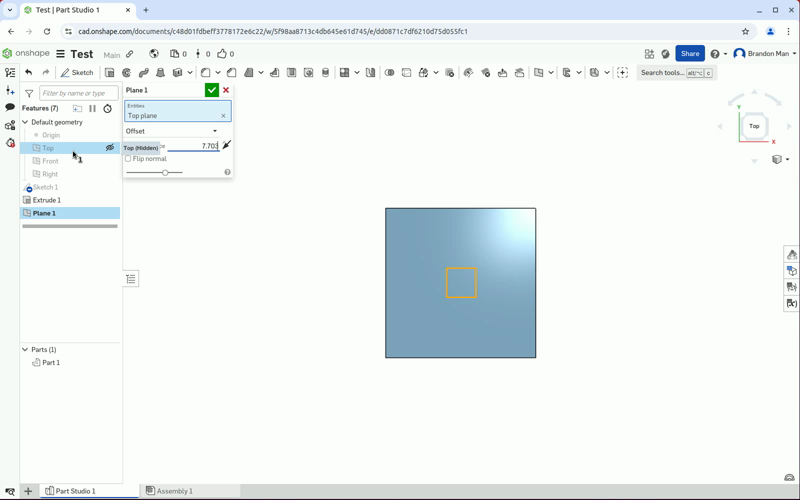
key(enter, 2)
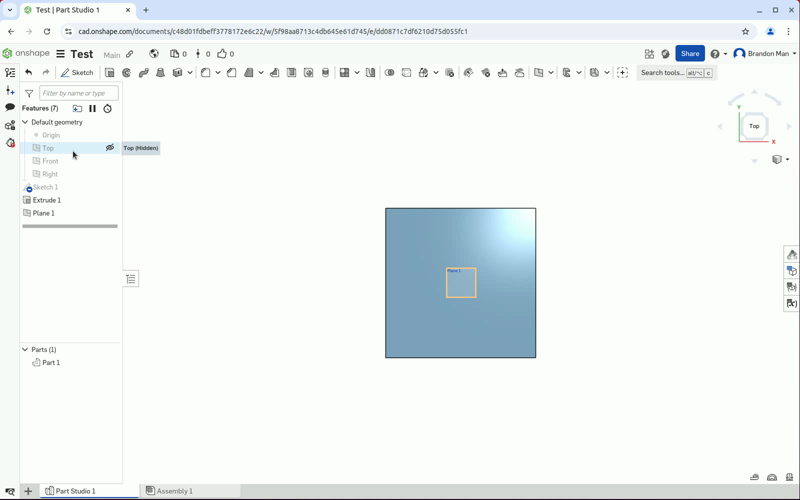
key(shift+s)
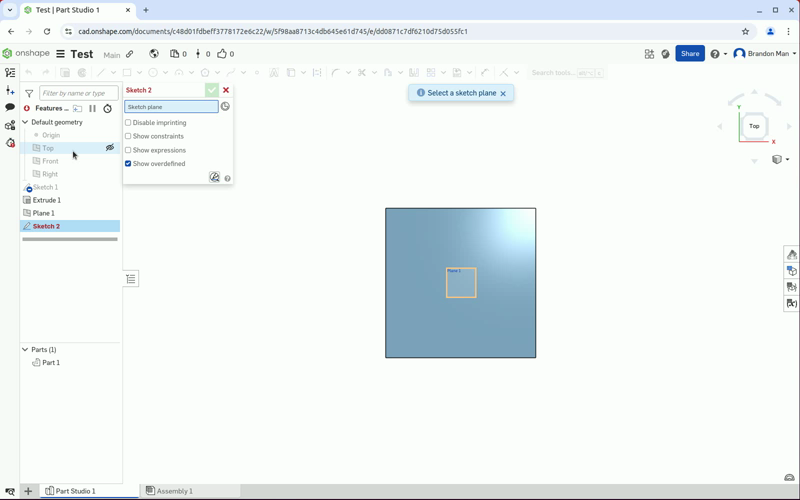
mouse_move(73, 215)
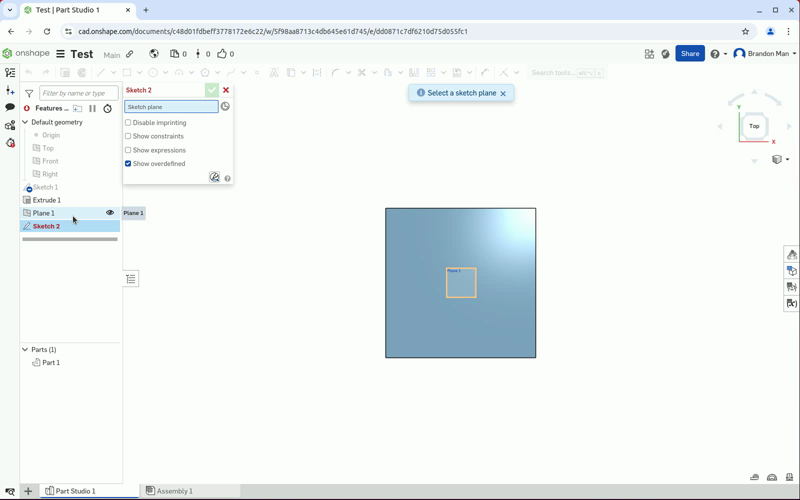
click(73, 215)
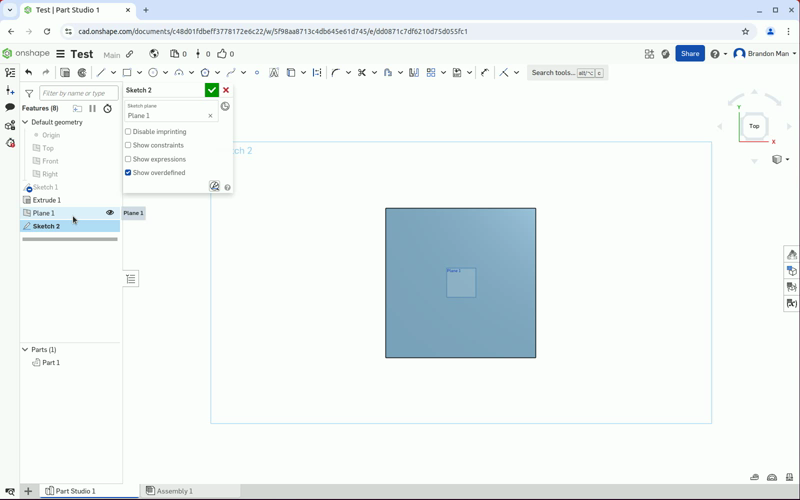
mouse_move(73, 352)
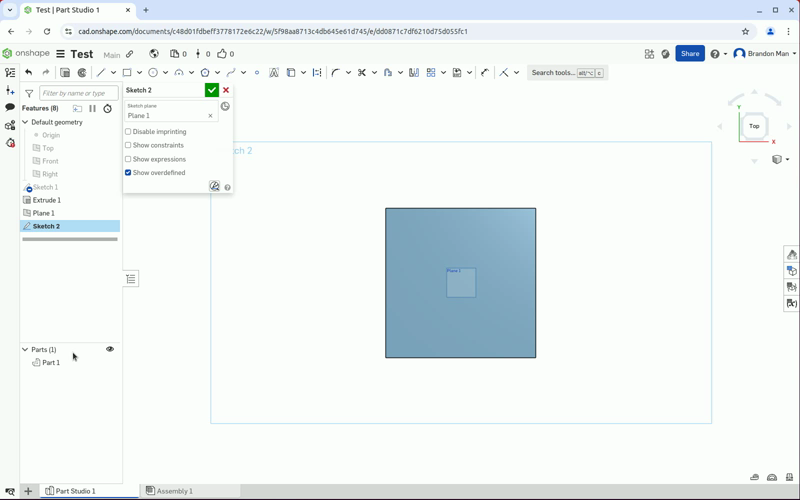
key(y)
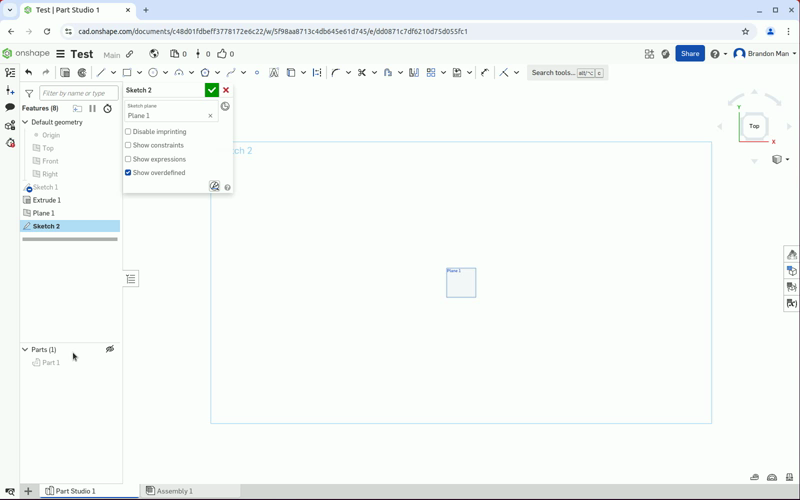
key(l)
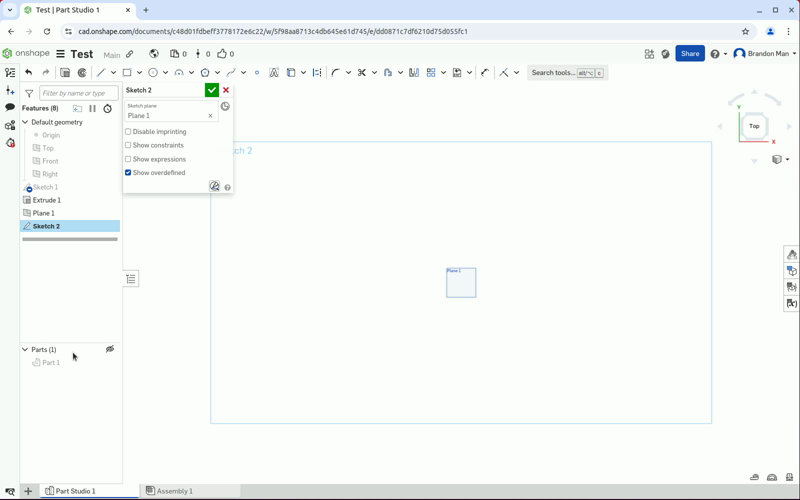
key_down(shift)
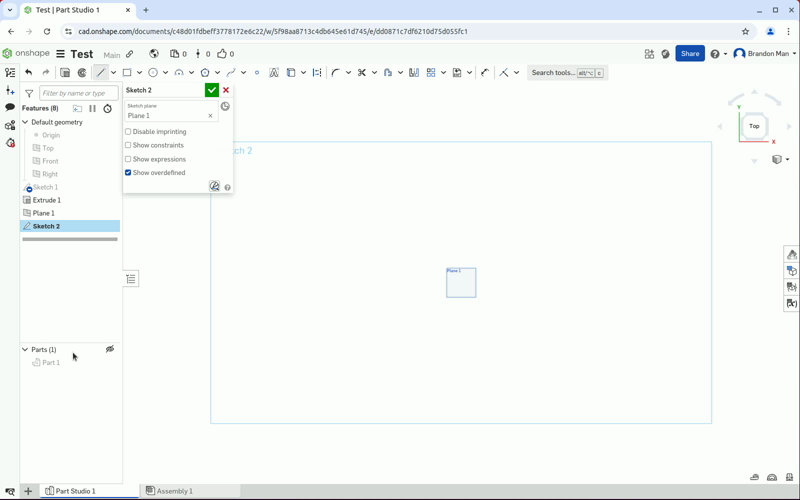
mouse_move(385, 282)
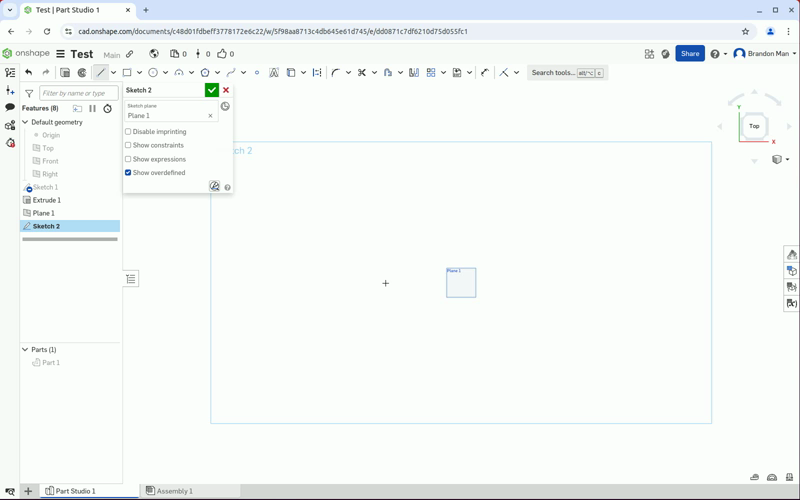
click(385, 282)
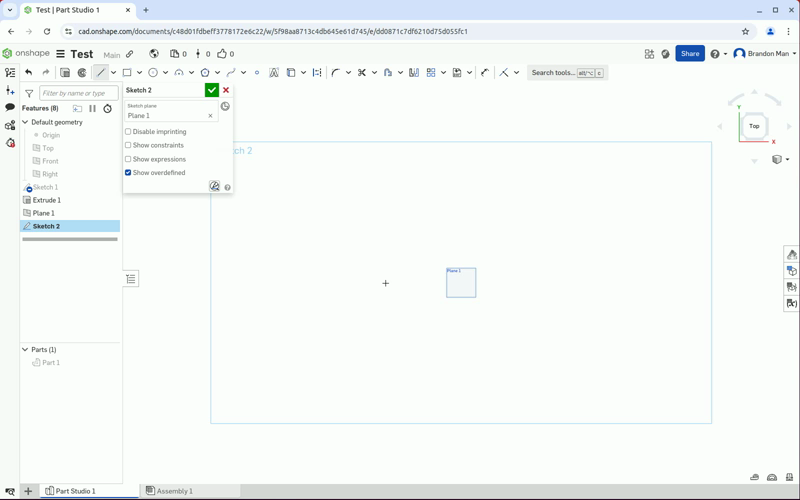
key_up(shift)
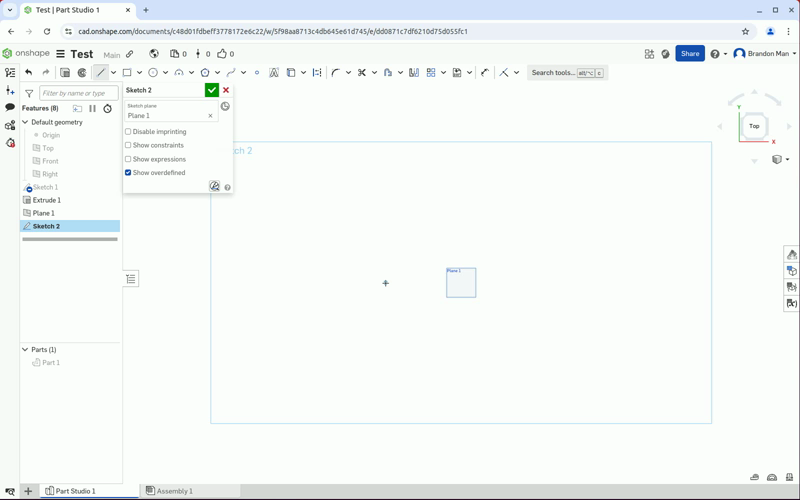
key_down(shift)
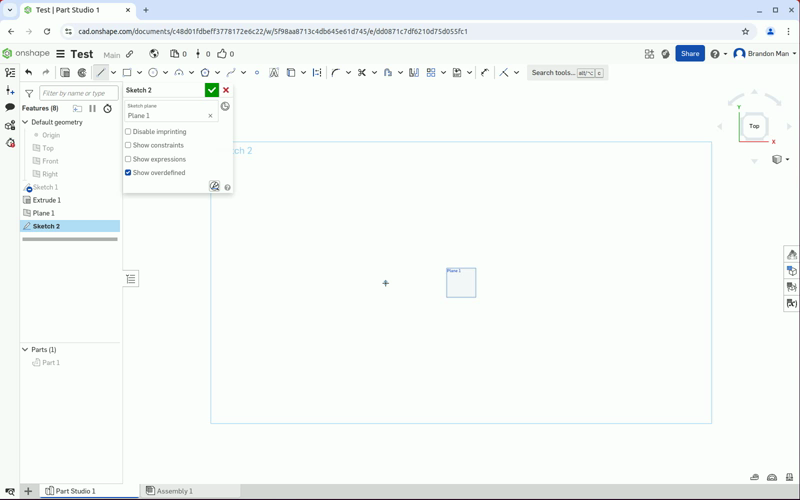
mouse_move(461, 282)
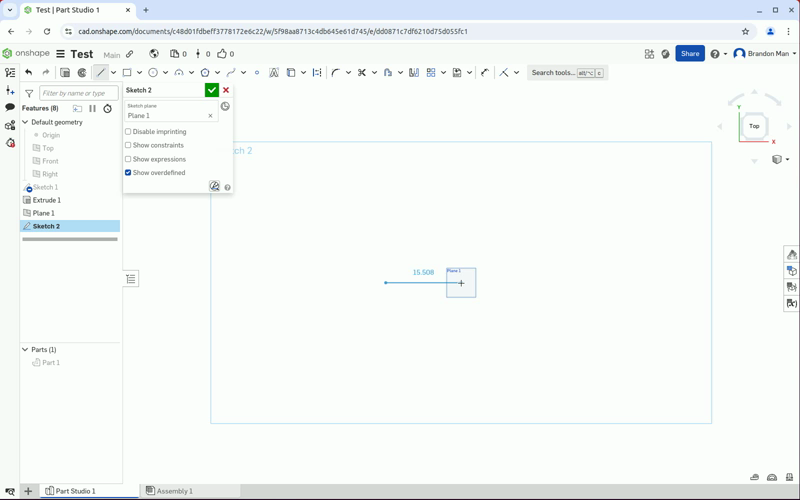
click(461, 282)
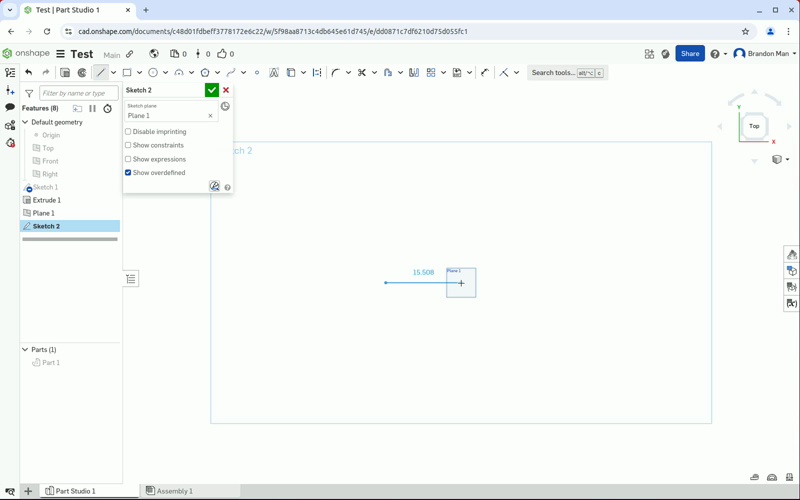
key_up(shift)
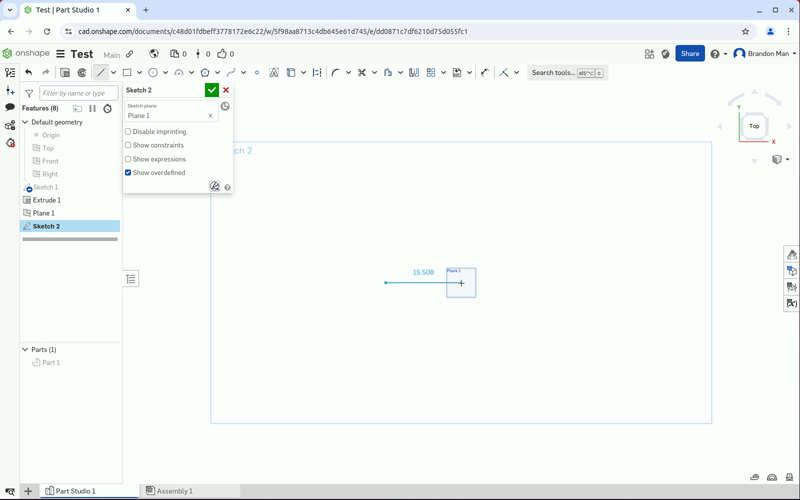
key_down(shift)
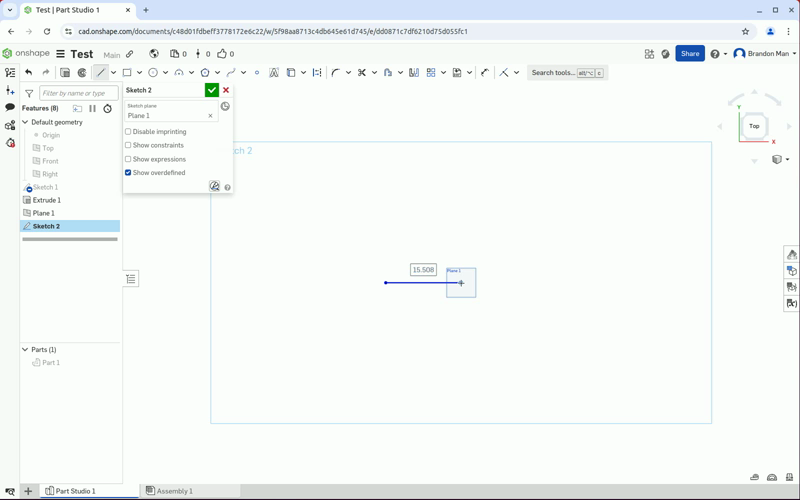
mouse_move(461, 207)
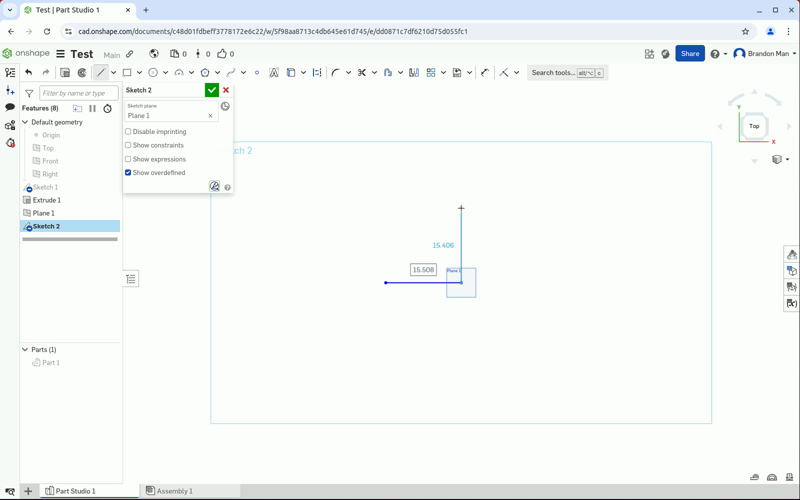
click(461, 207)
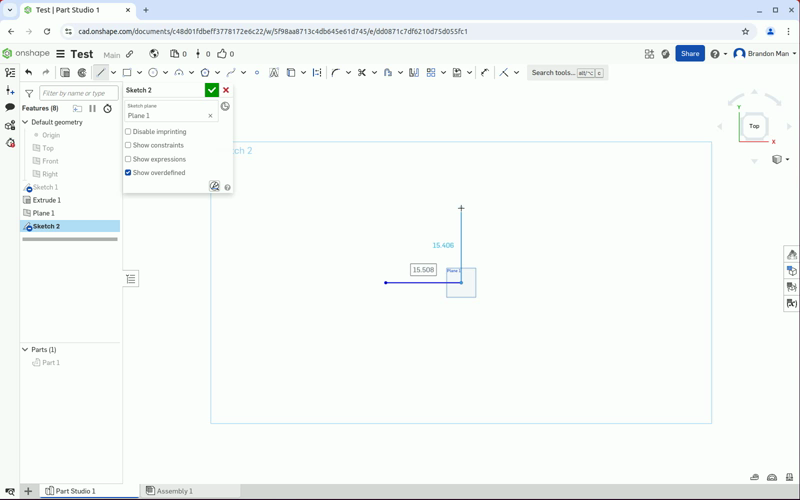
key_up(shift)
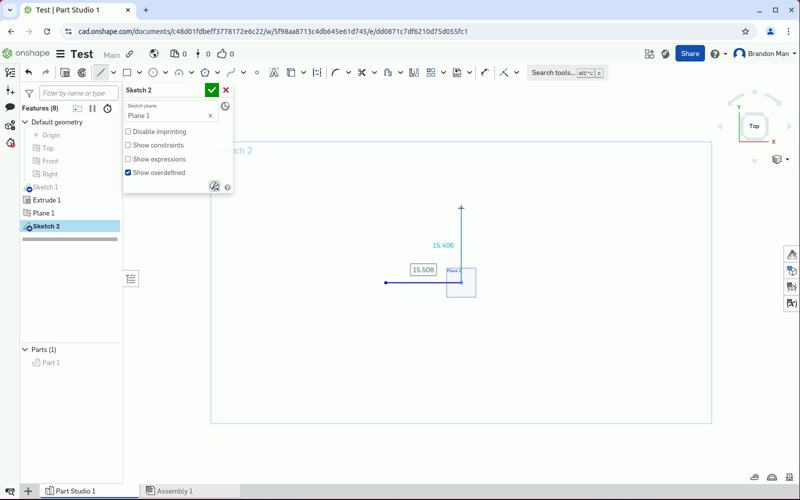
key_down(shift)
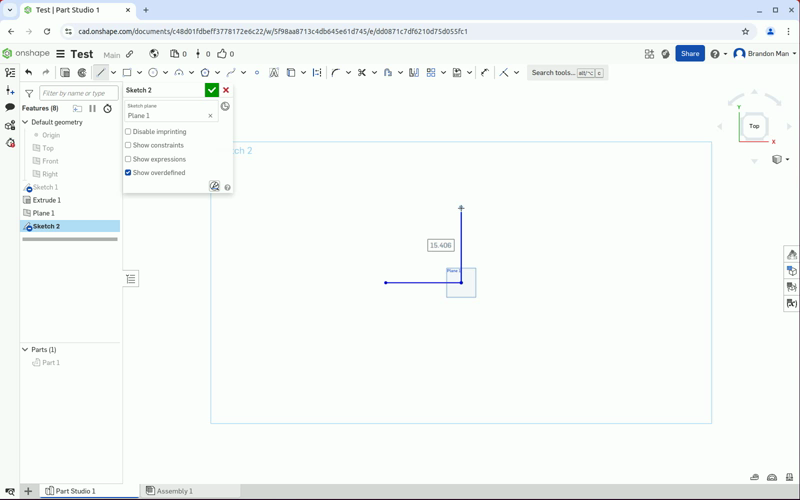
mouse_move(385, 207)
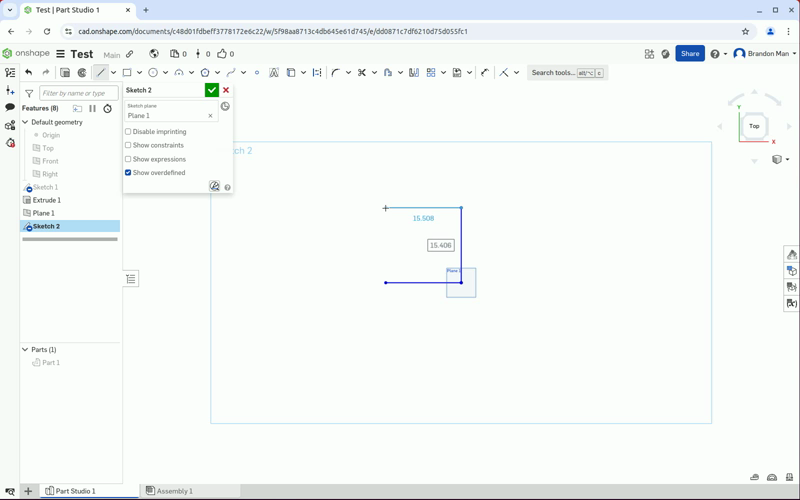
click(385, 207)
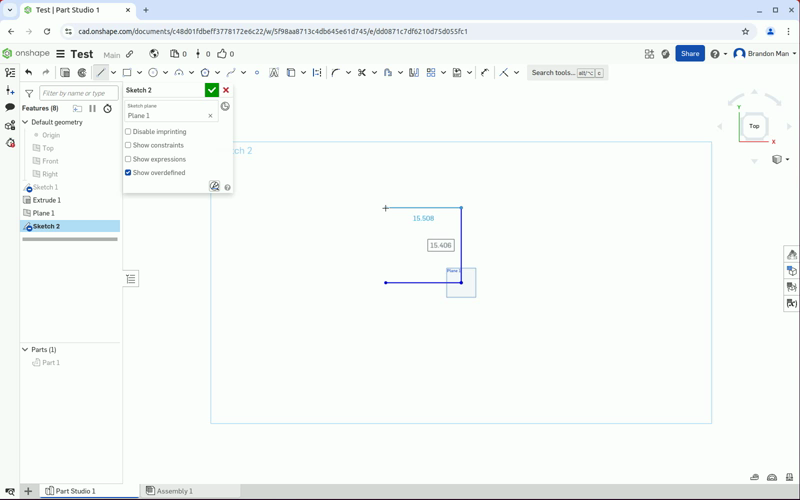
key_up(shift)
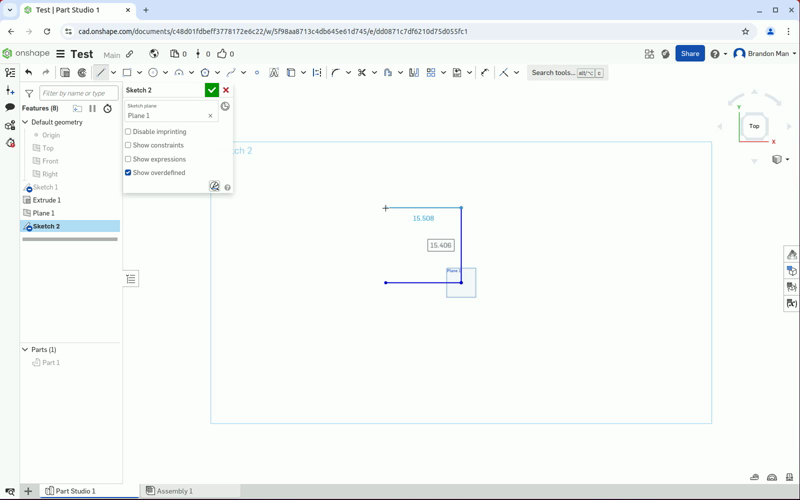
key_down(shift)
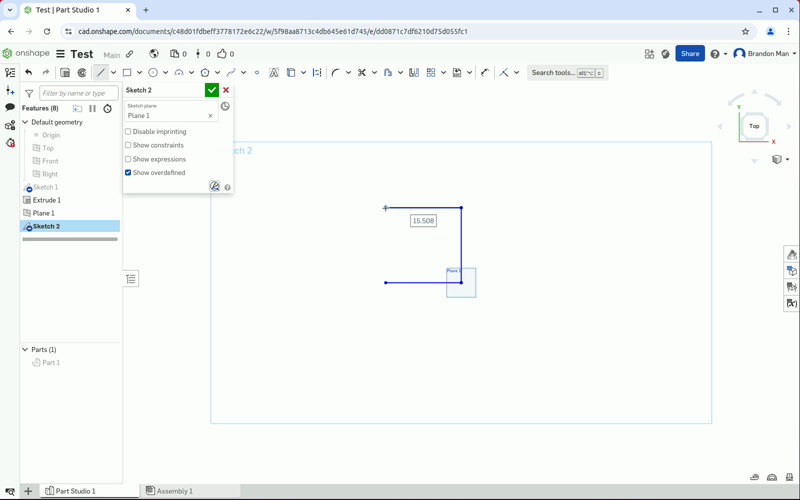
mouse_move(385, 282)
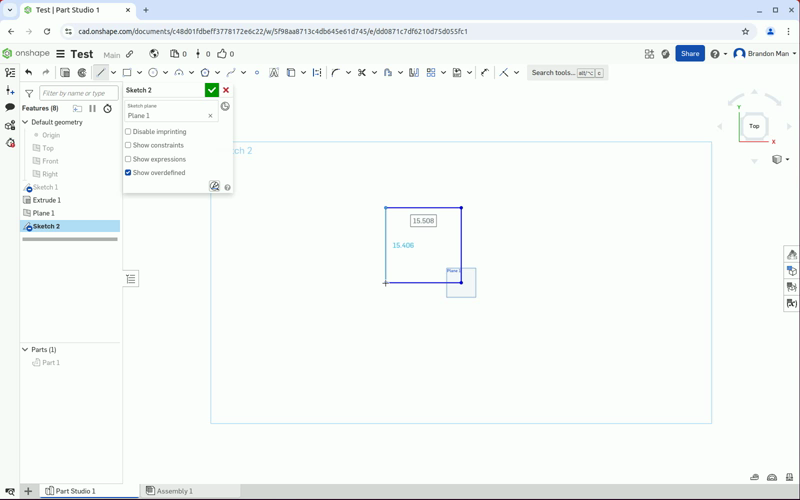
key_up(shift)
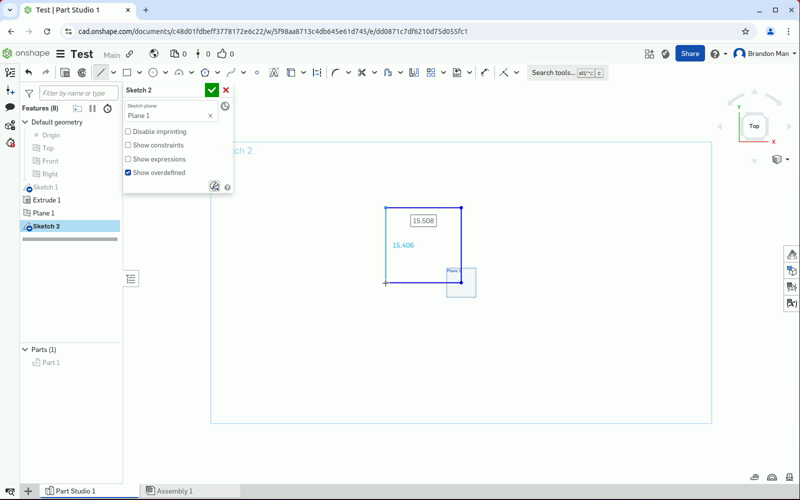
click(385, 282)
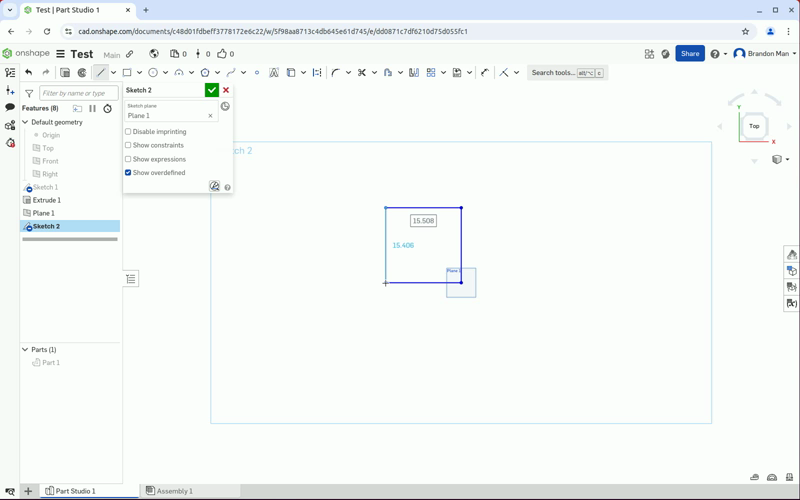
key(esc)
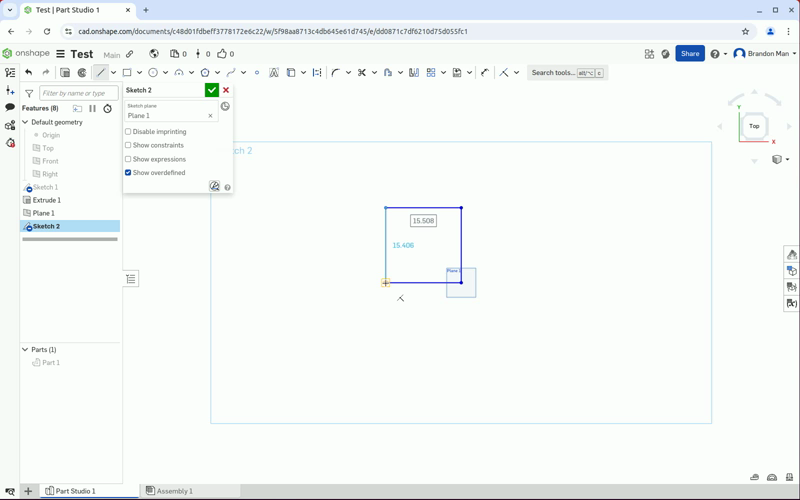
mouse_move(431, 258)
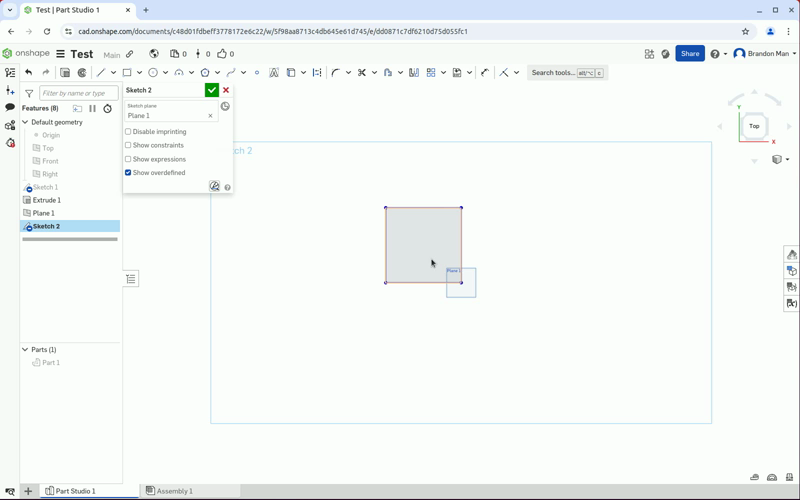
click(431, 258)
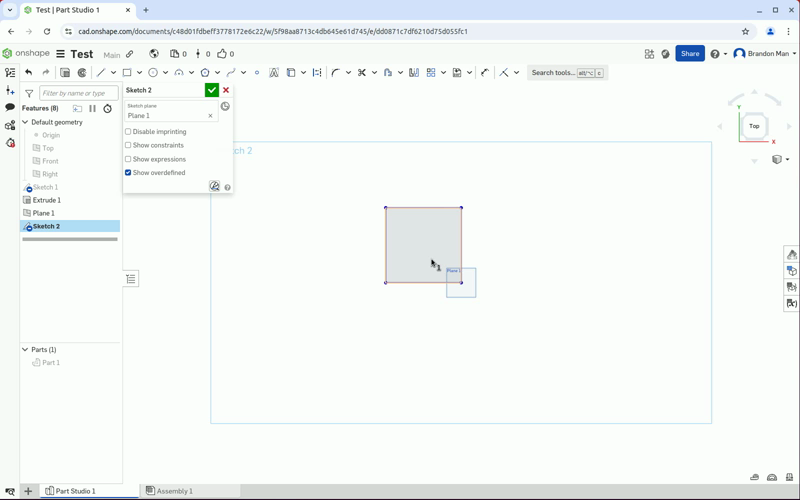
mouse_move(73, 352)
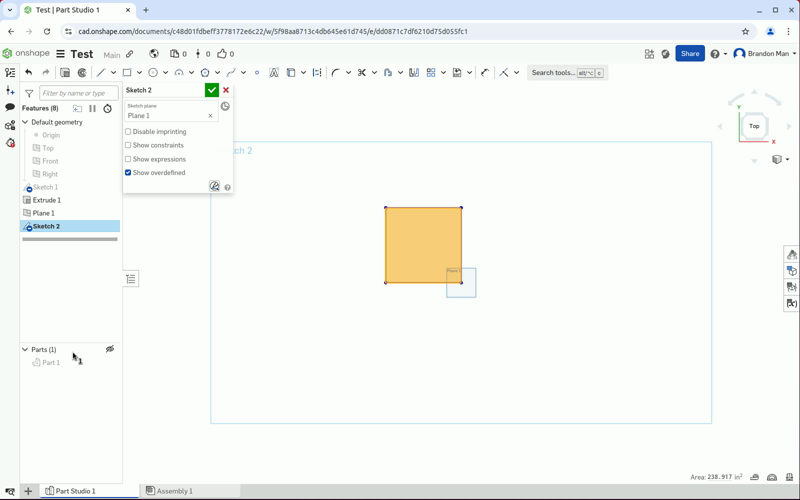
key(shift+y)
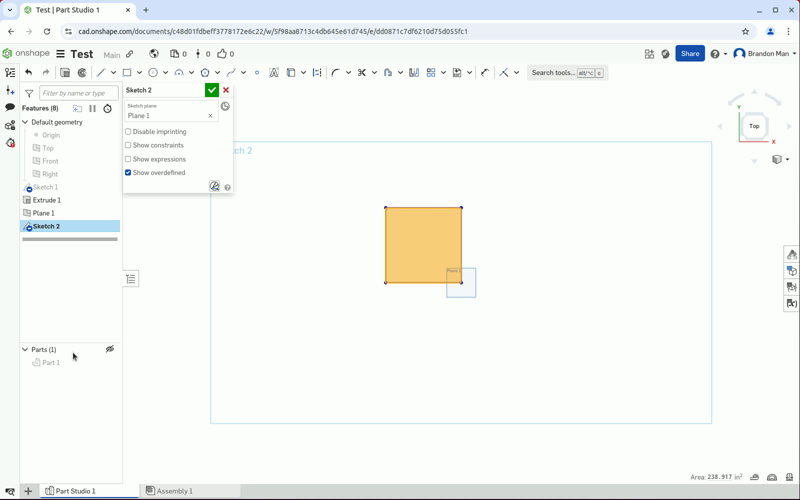
key(shift+e)
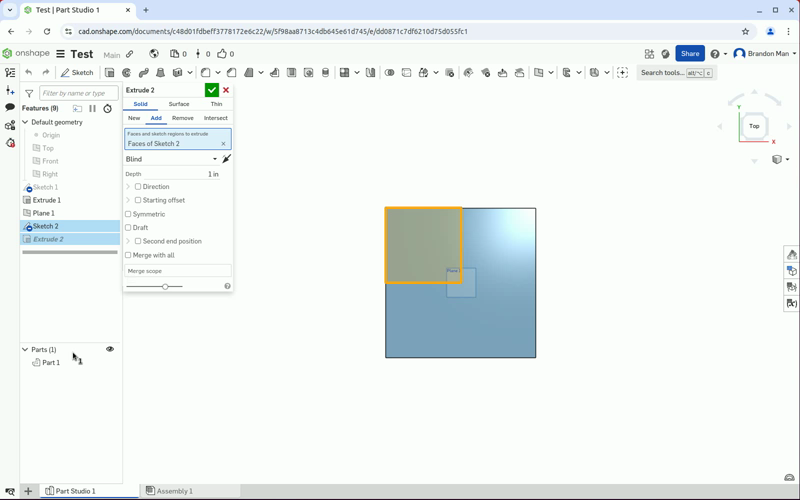
mouse_move(143, 106)
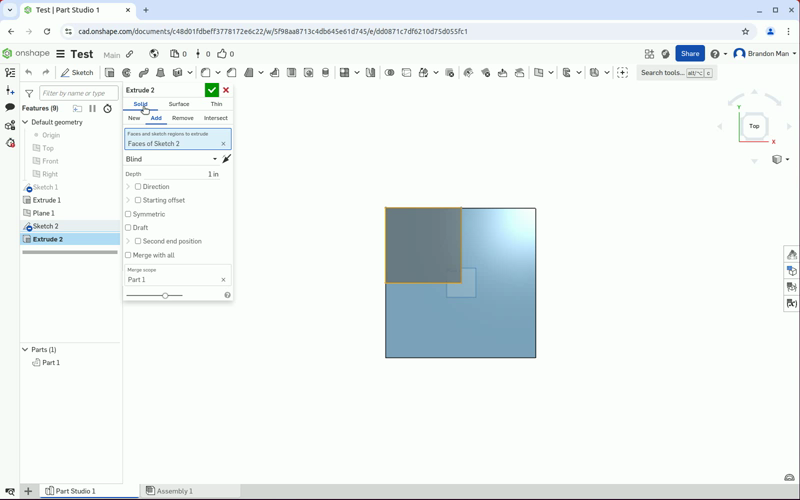
click(143, 106)
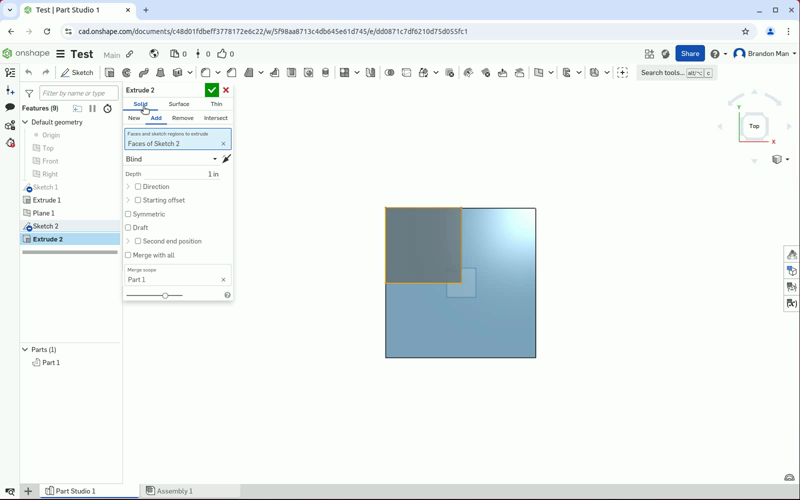
mouse_move(137, 120)
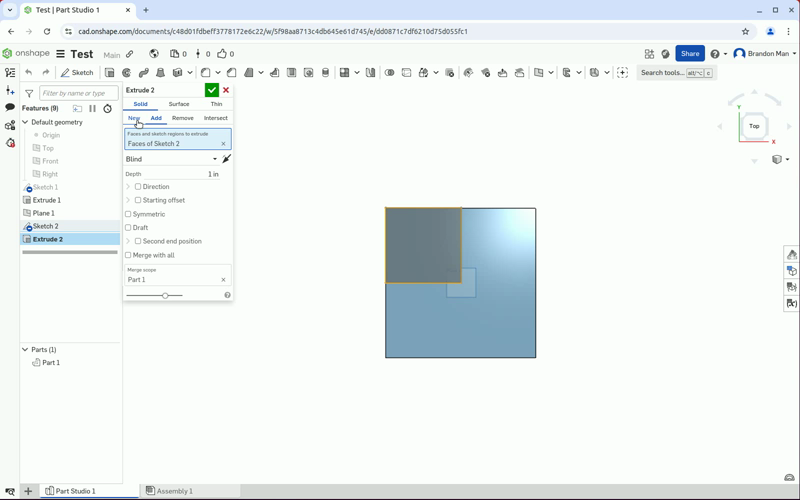
click(137, 120)
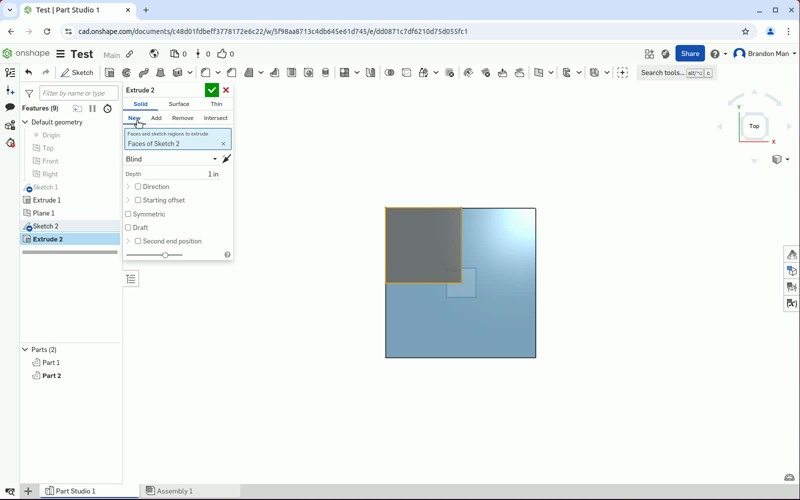
key(tab, 4)
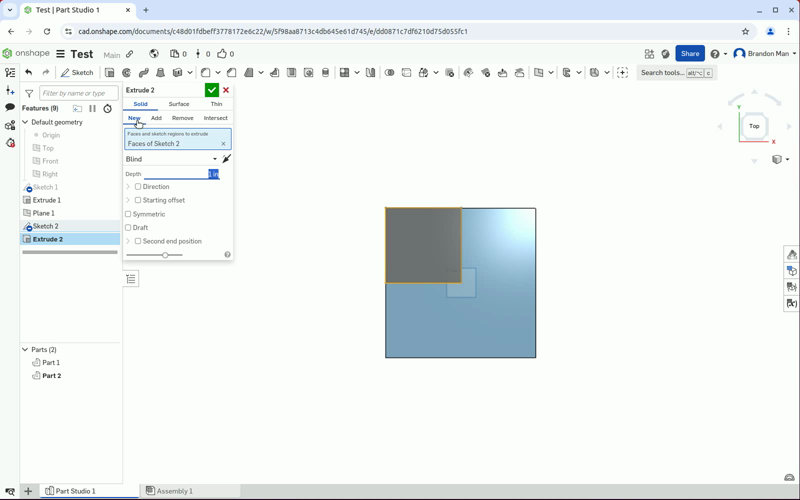
text(7.703)
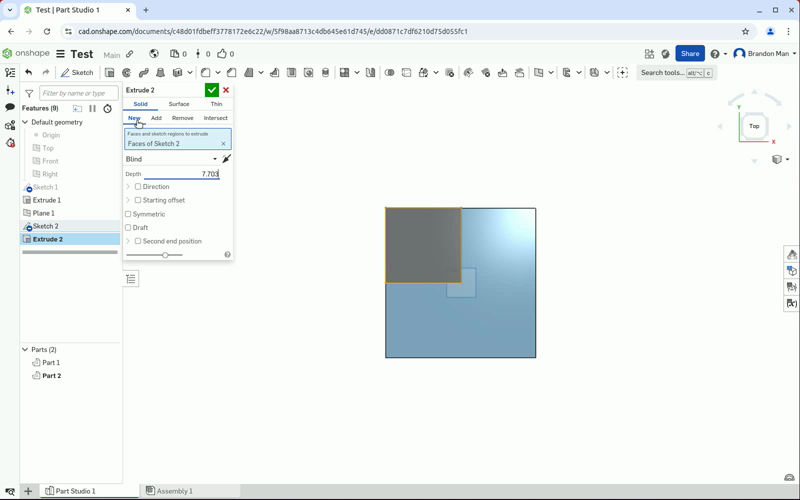
key(enter)
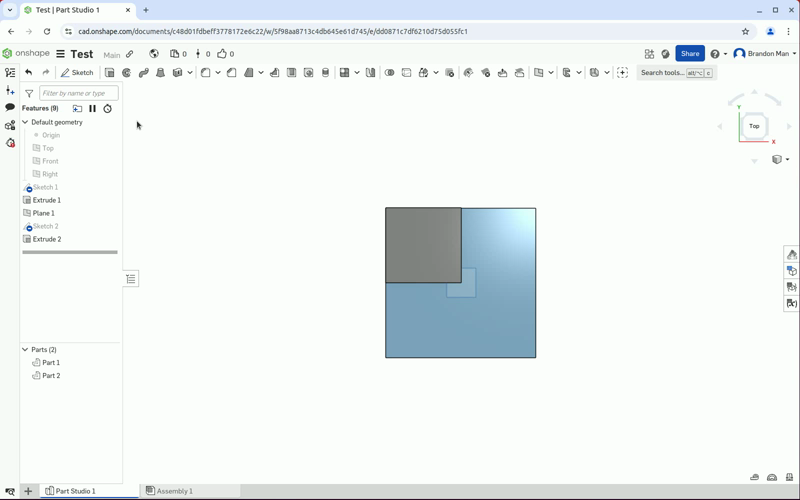
key(shift+h)
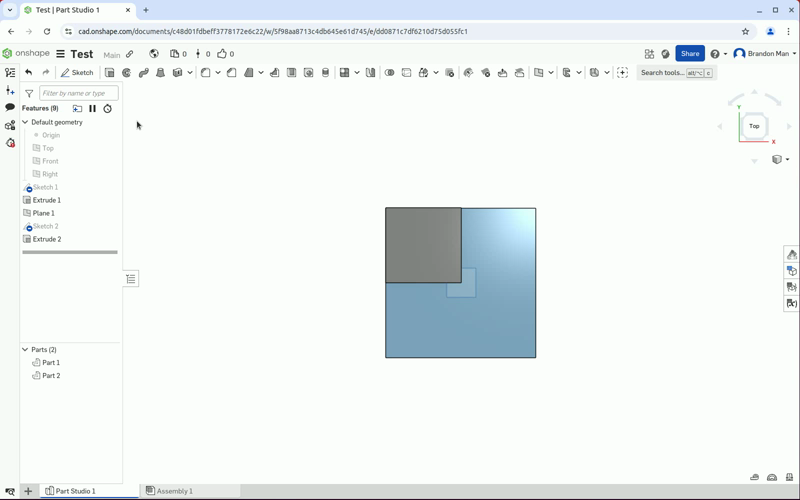
key(shift+h)
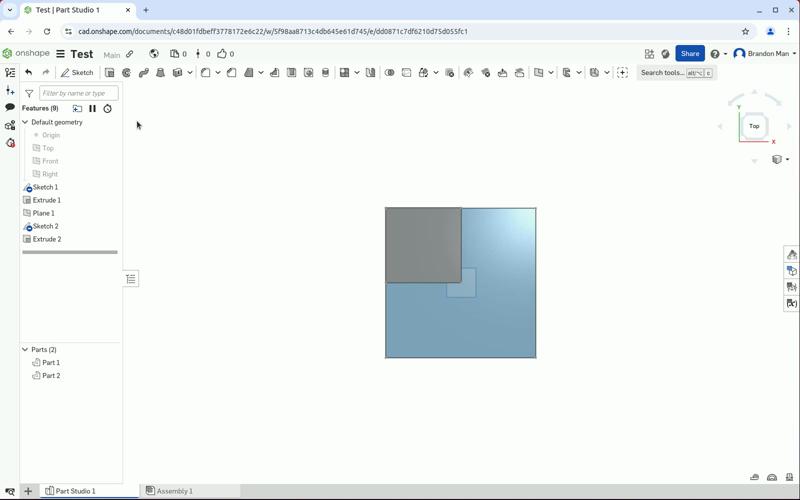
key(shift+7)
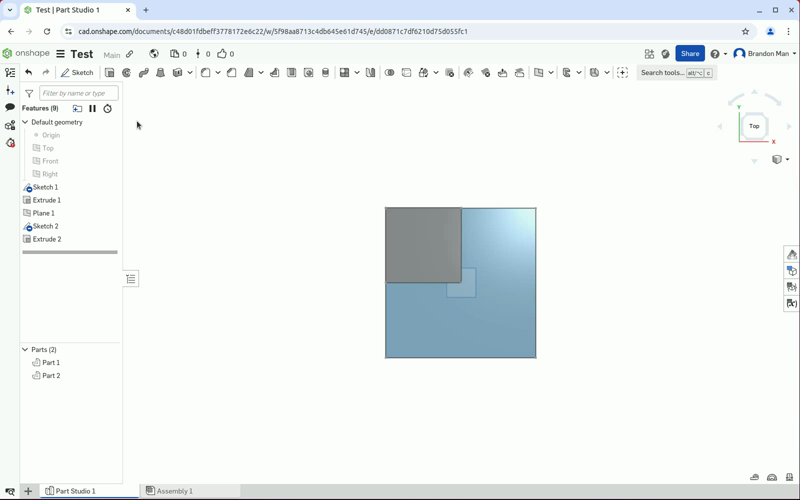
key(up, 3)
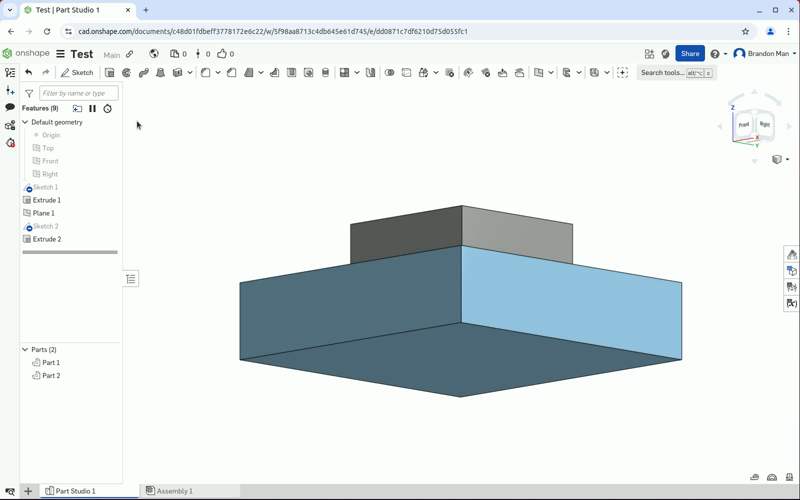
key(left, 3)
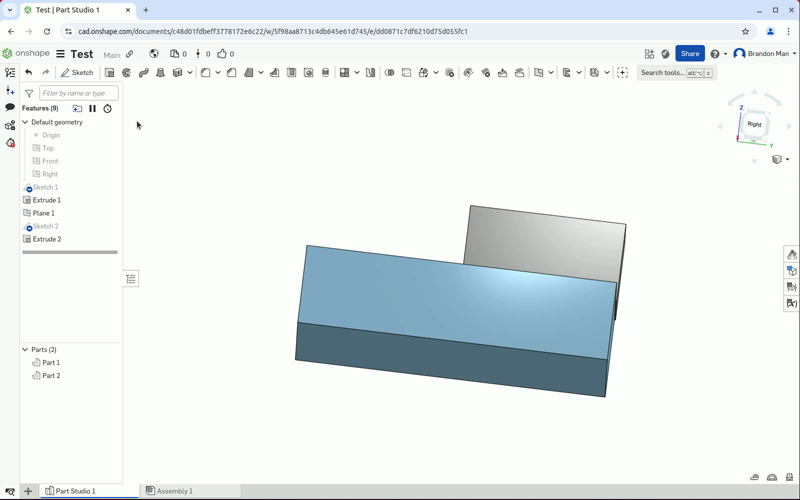
key(right, 3)
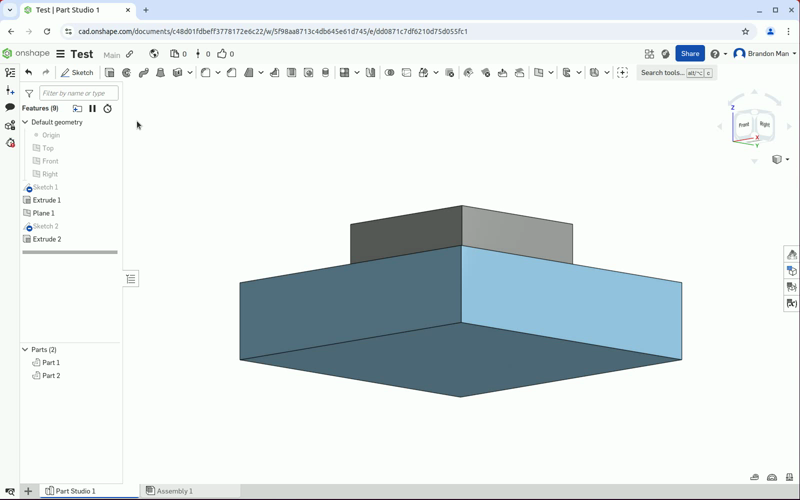
key(down, 3)
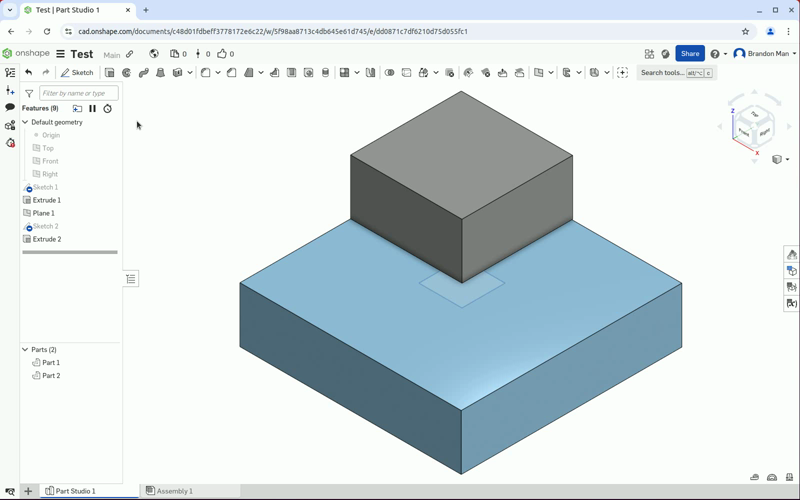
mouse_move(73, 189)
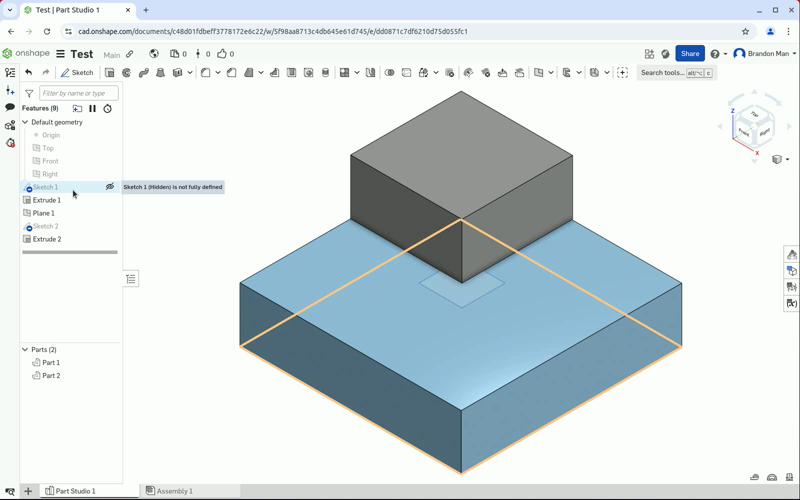
click(73, 189)